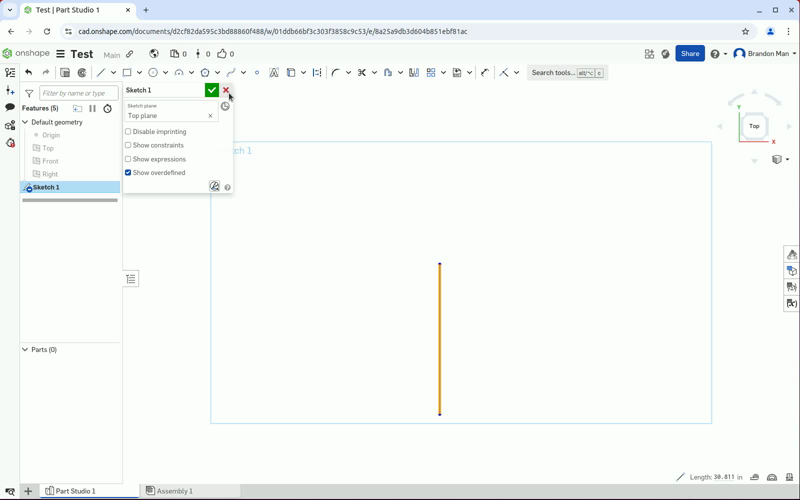
key(shift+h)
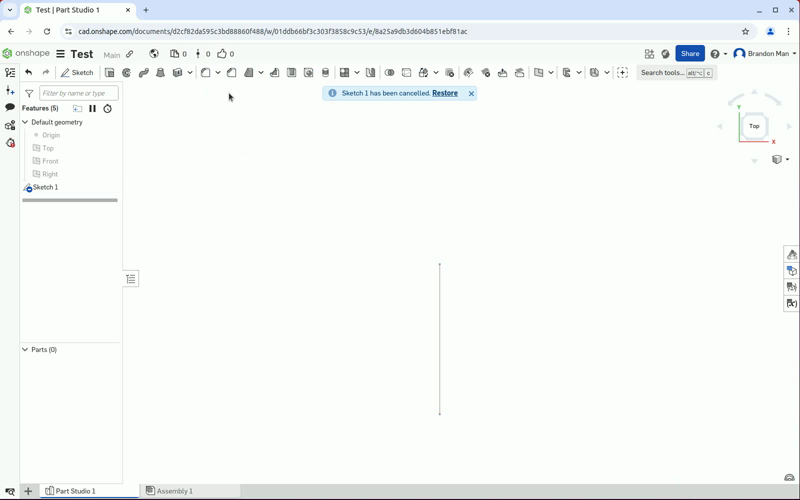
key(shift+s)
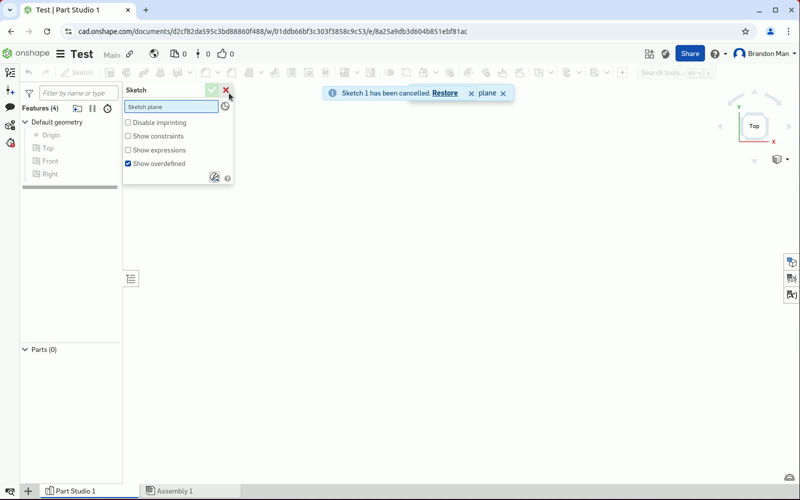
mouse_move(73, 150)
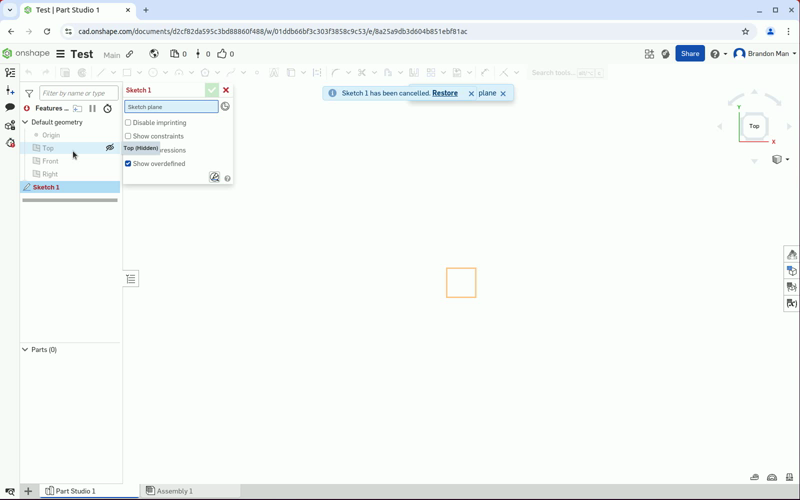
click(73, 150)
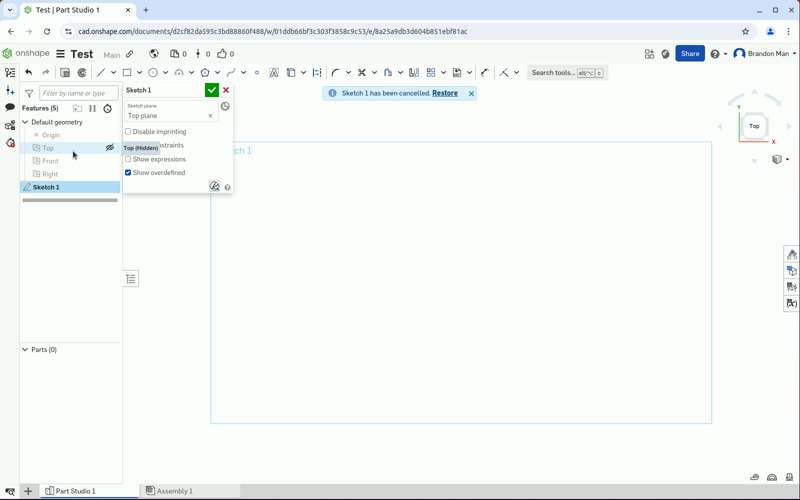
mouse_move(73, 352)
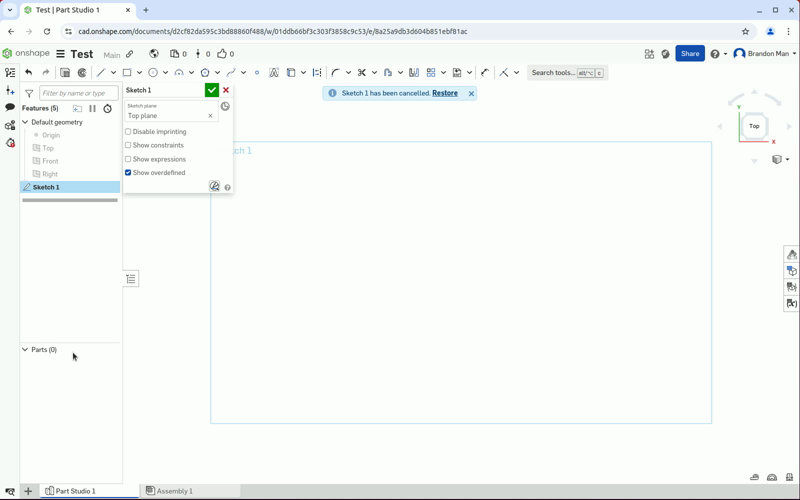
key(y)
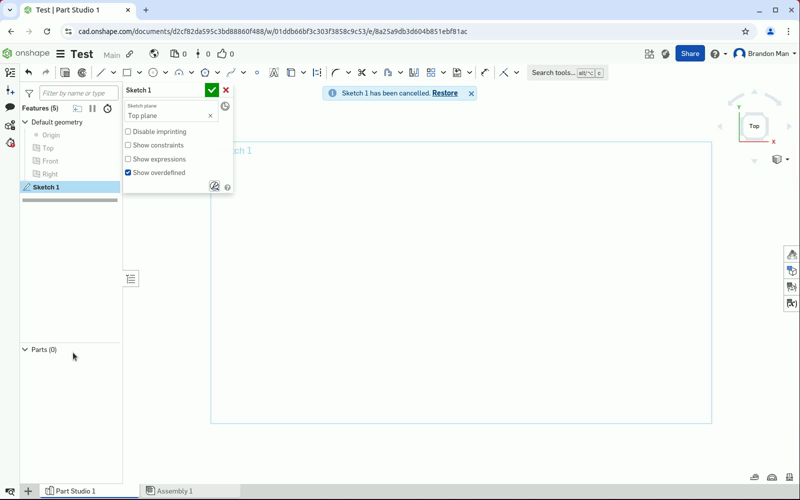
key(l)
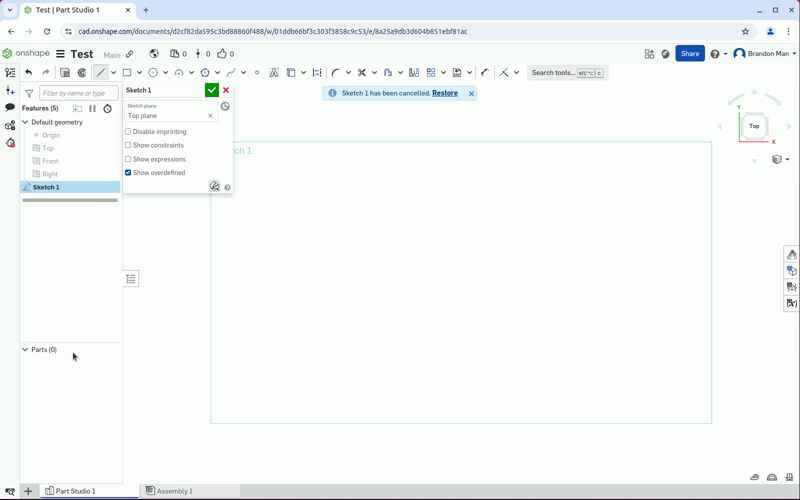
key_down(shift)
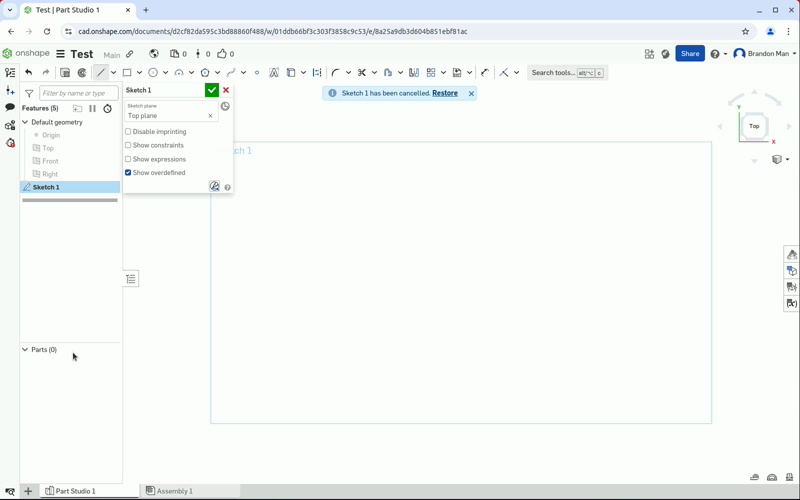
mouse_move(389, 306)
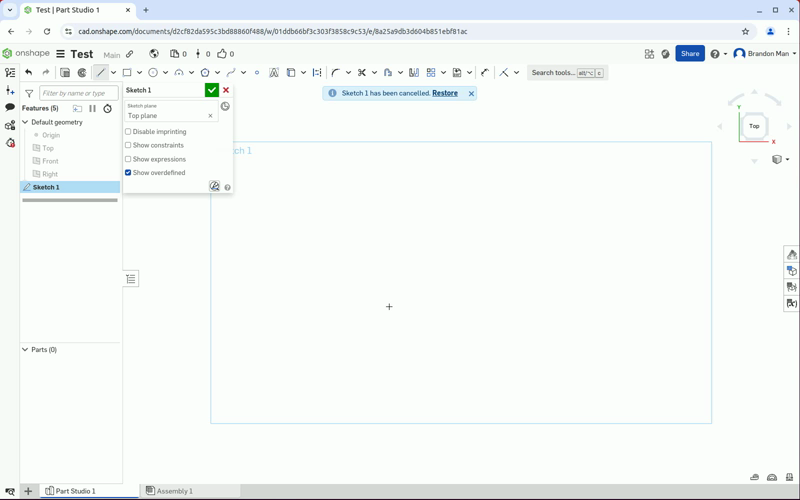
click(389, 306)
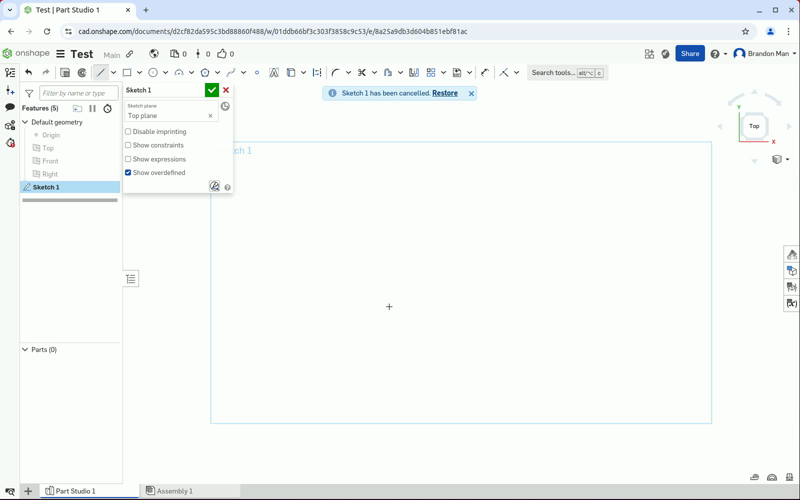
key_up(shift)
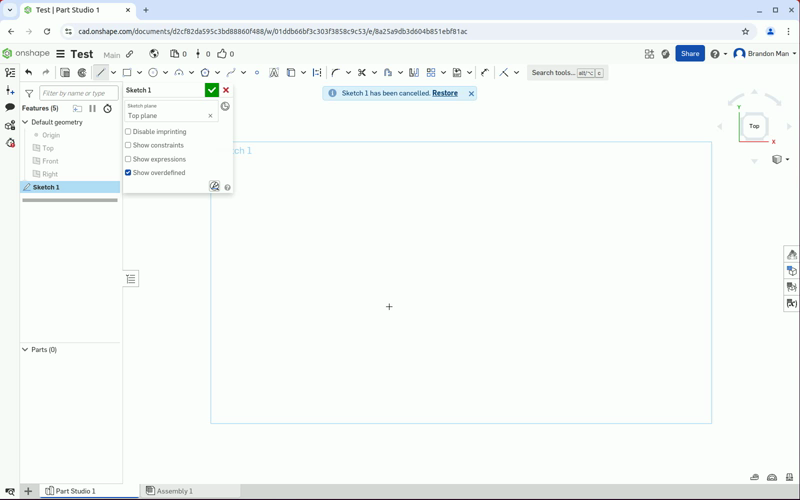
key_down(shift)
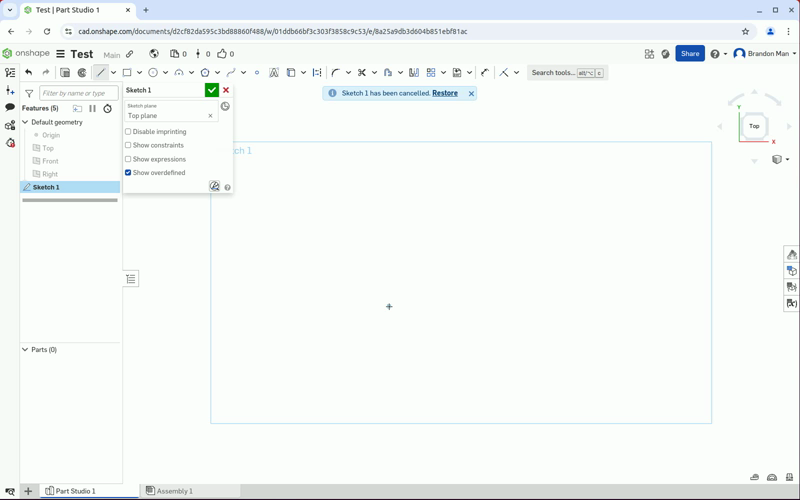
mouse_move(501, 306)
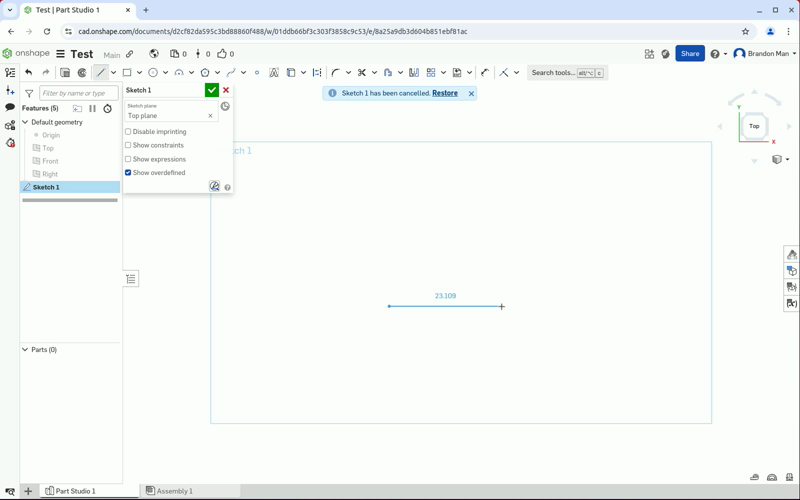
click(501, 306)
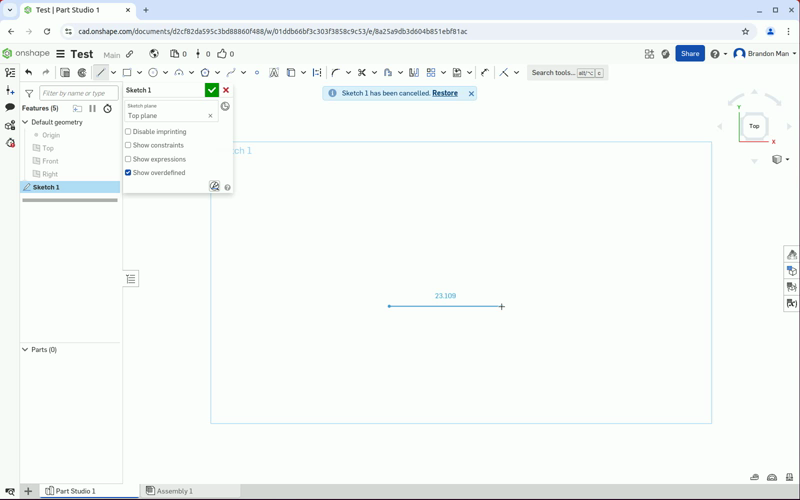
key_up(shift)
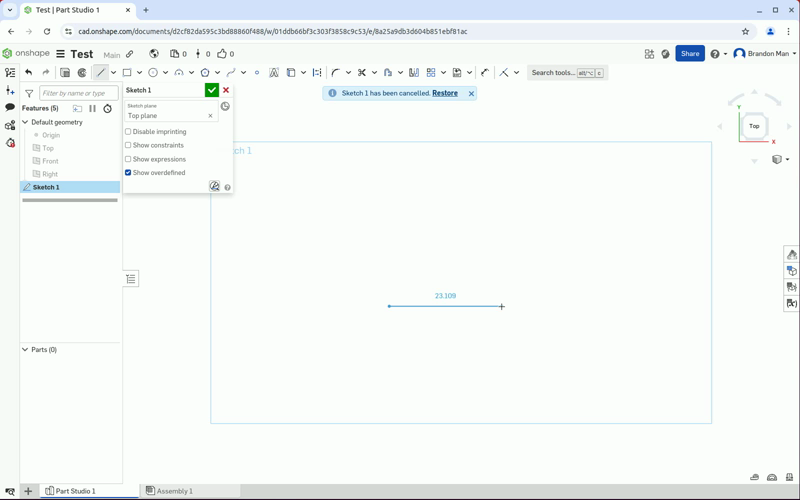
key_down(shift)
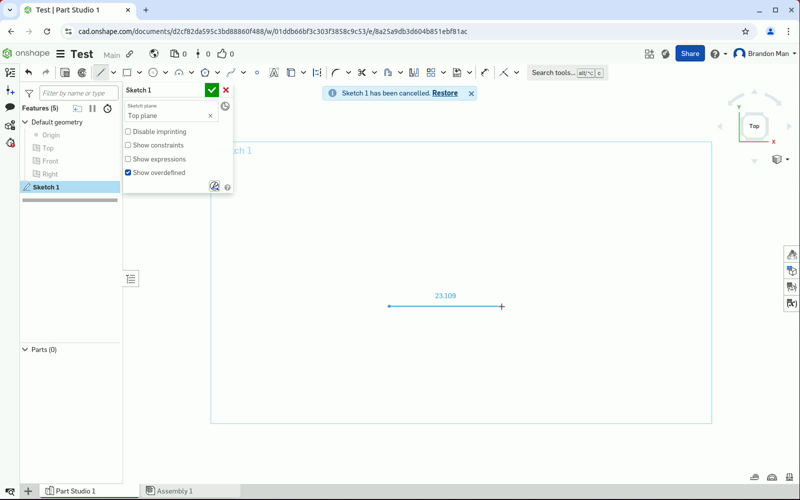
mouse_move(501, 193)
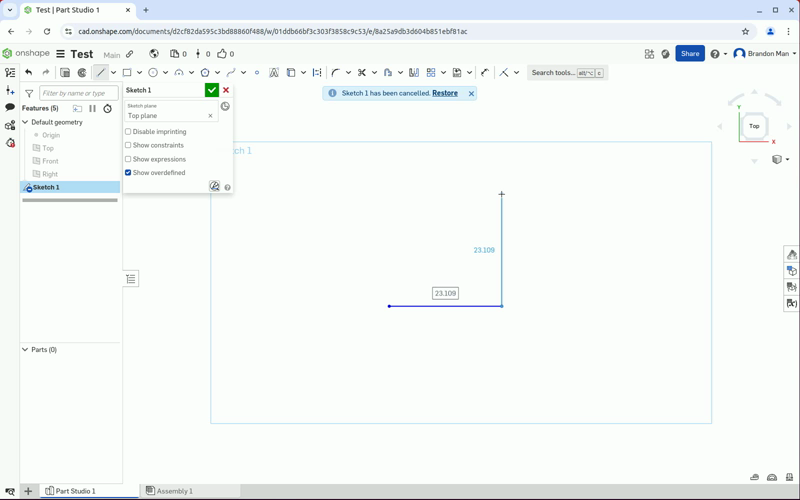
click(501, 193)
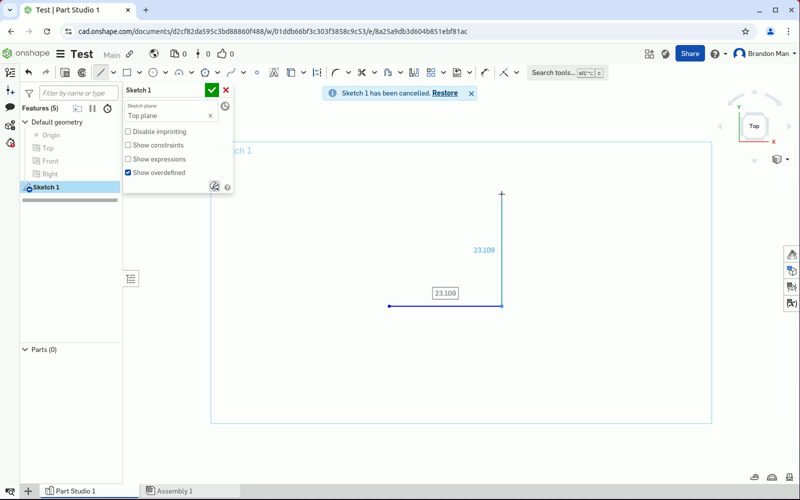
key_up(shift)
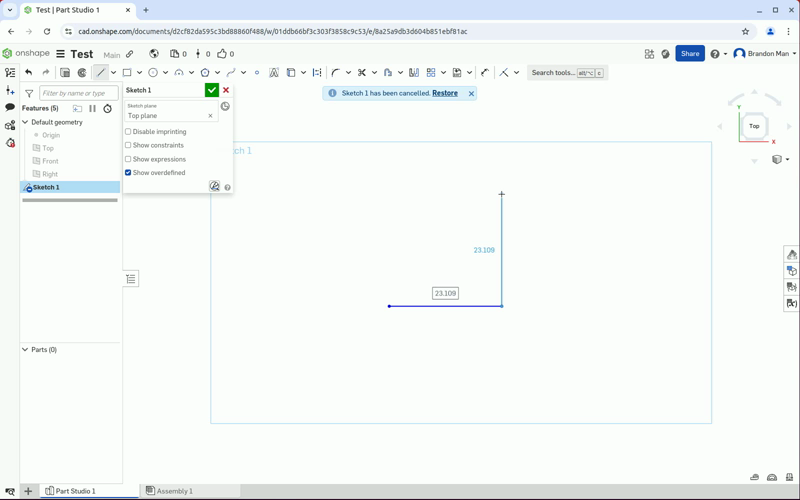
key_down(shift)
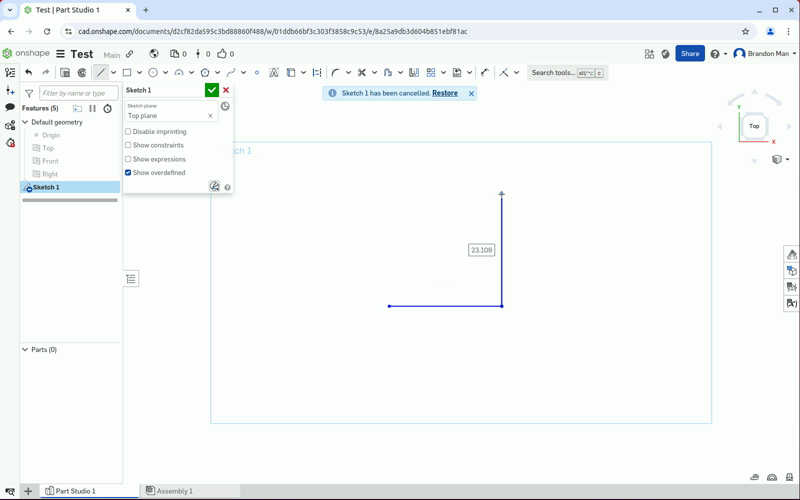
mouse_move(389, 193)
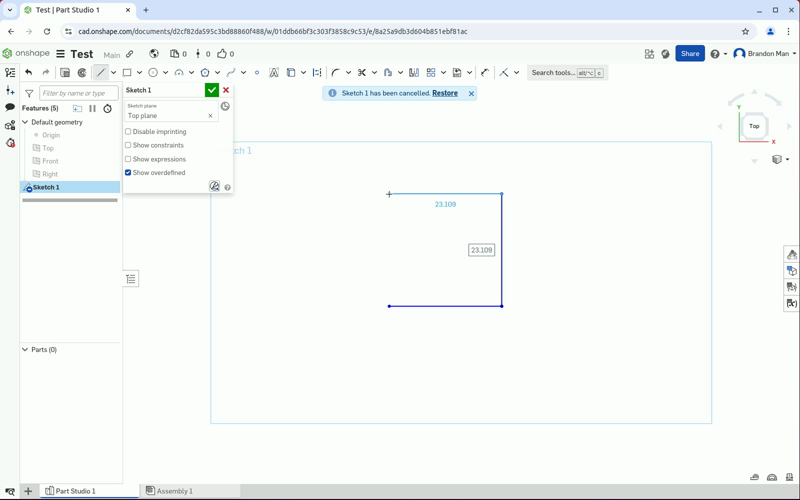
click(389, 193)
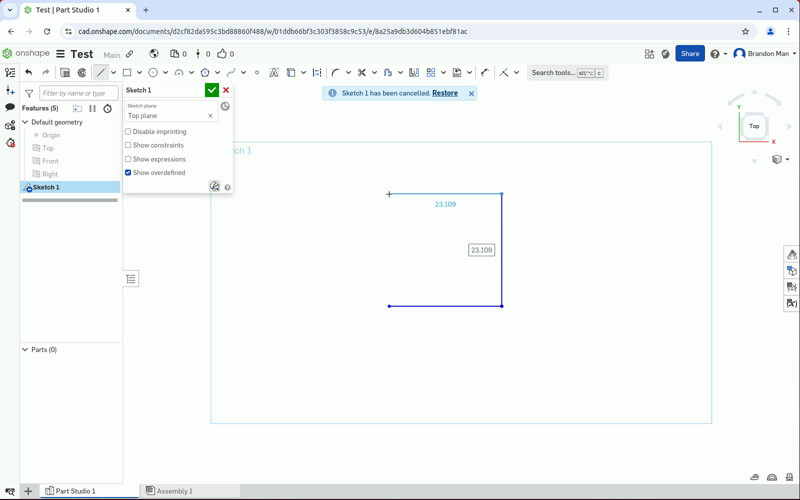
key_up(shift)
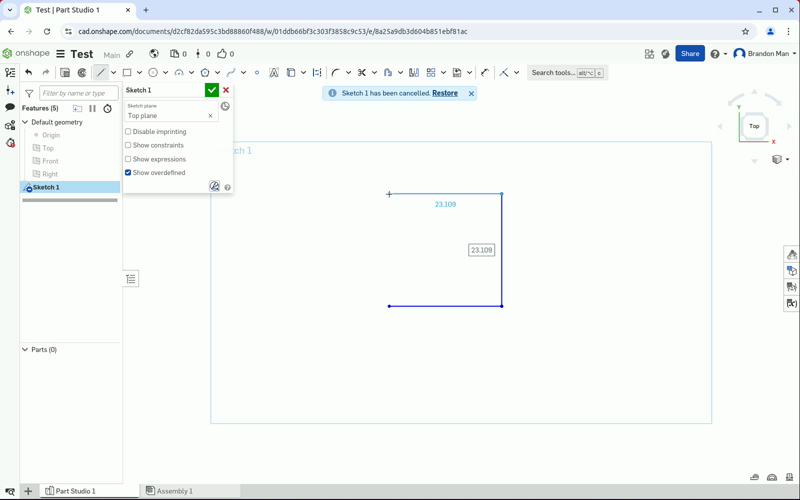
key_down(shift)
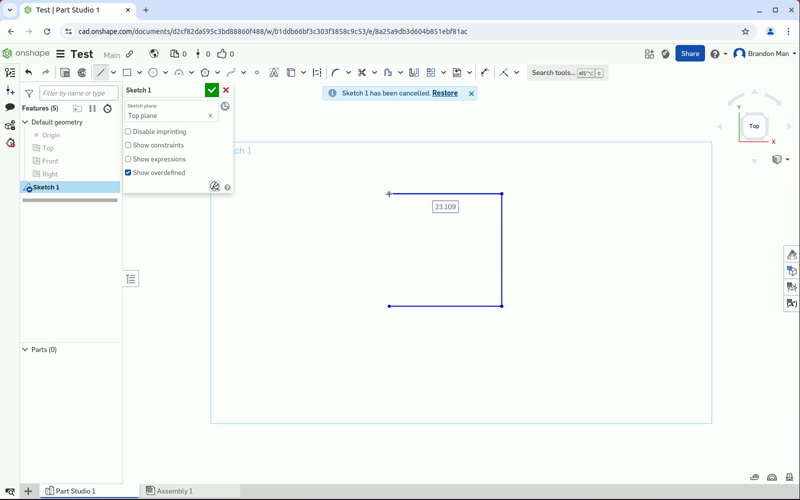
mouse_move(389, 306)
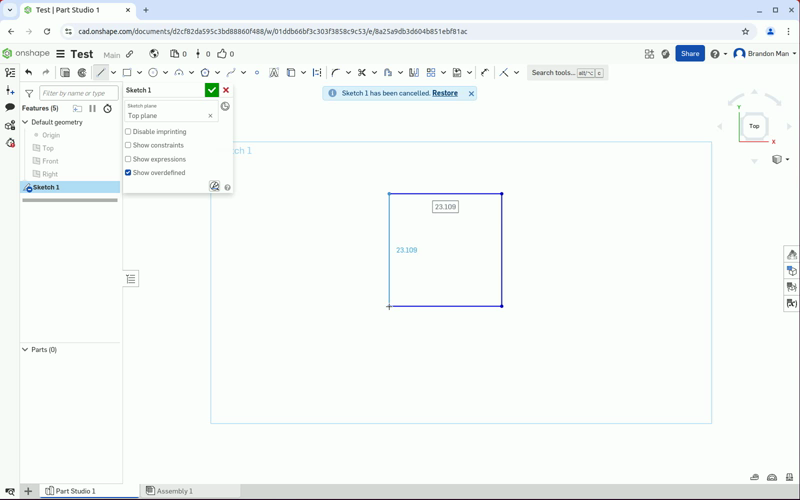
key_up(shift)
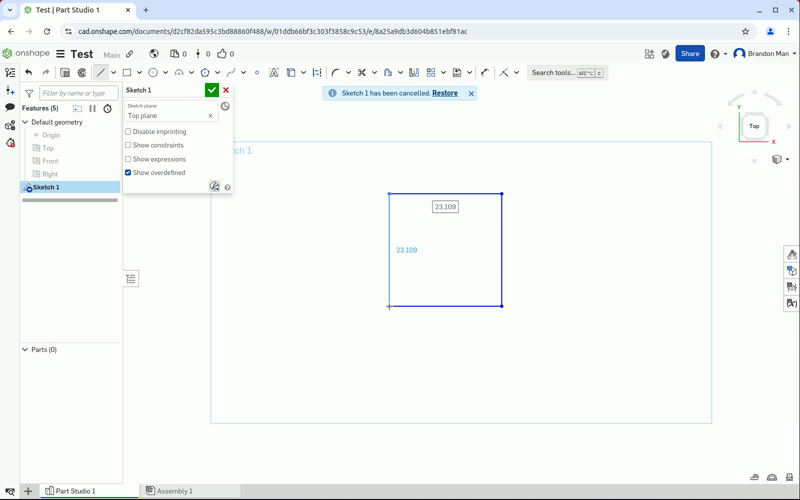
click(389, 306)
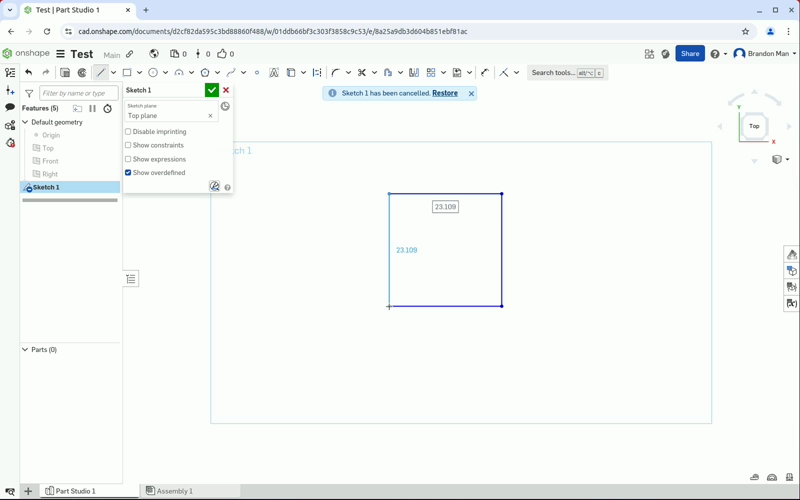
key(esc)
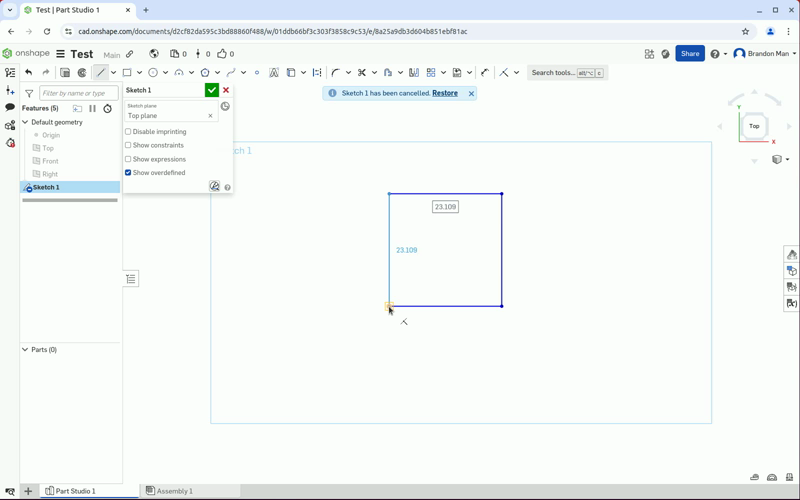
mouse_move(402, 294)
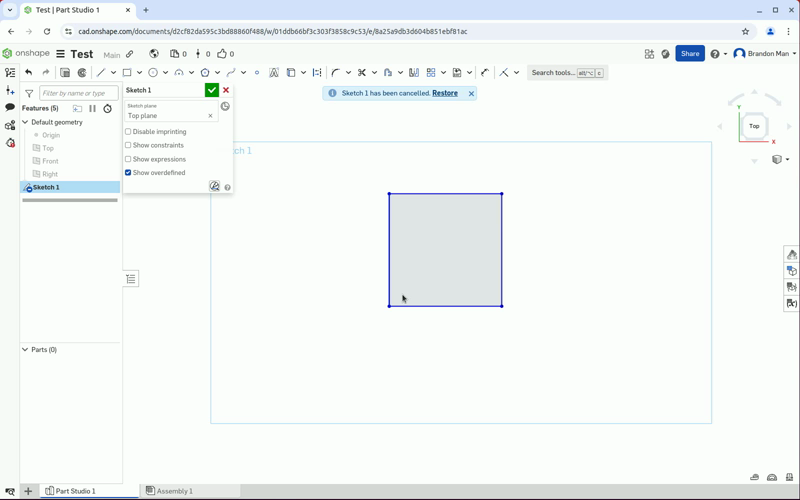
click(402, 294)
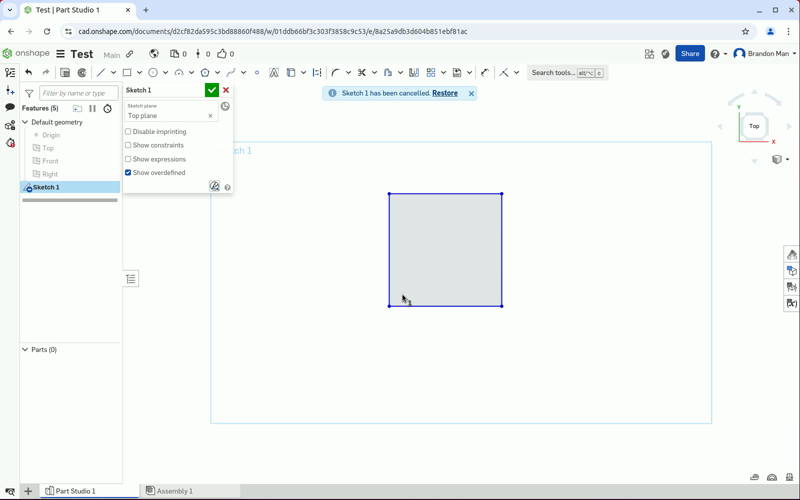
mouse_move(73, 352)
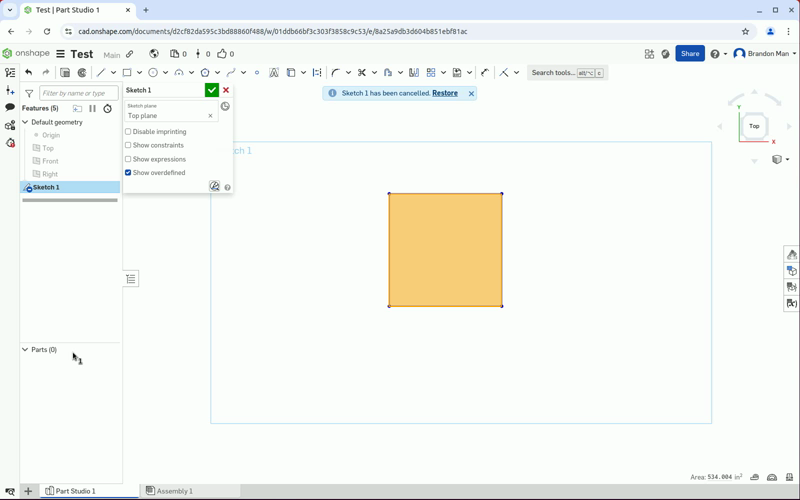
key(shift+y)
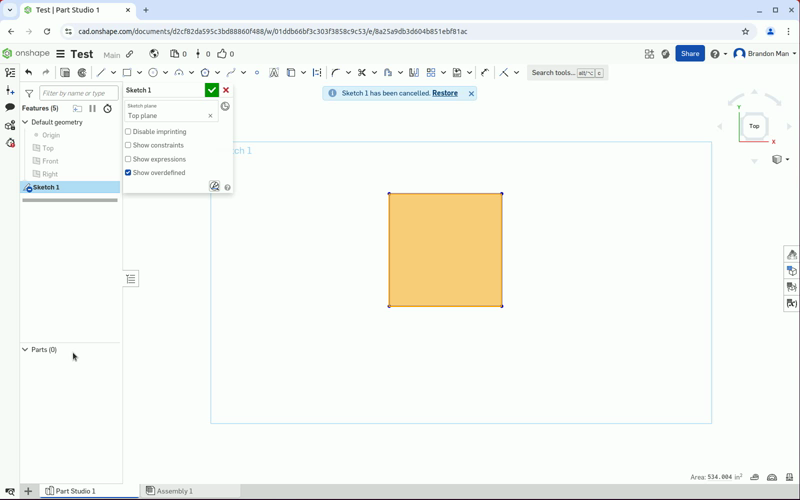
key(shift+e)
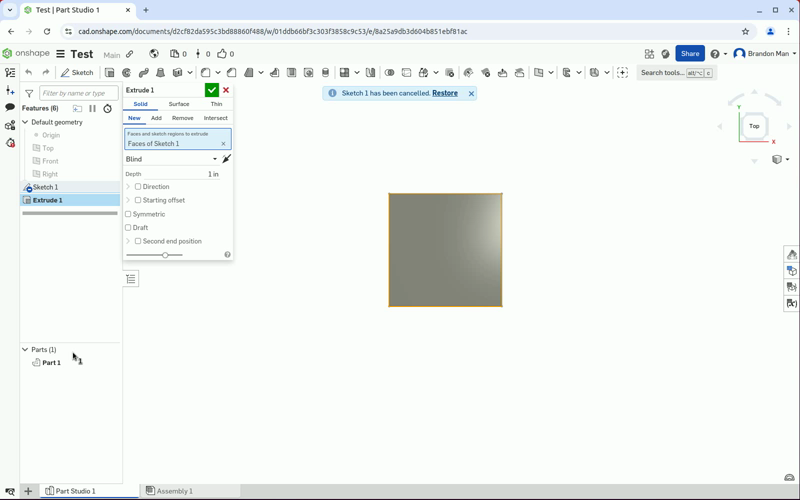
mouse_move(143, 106)
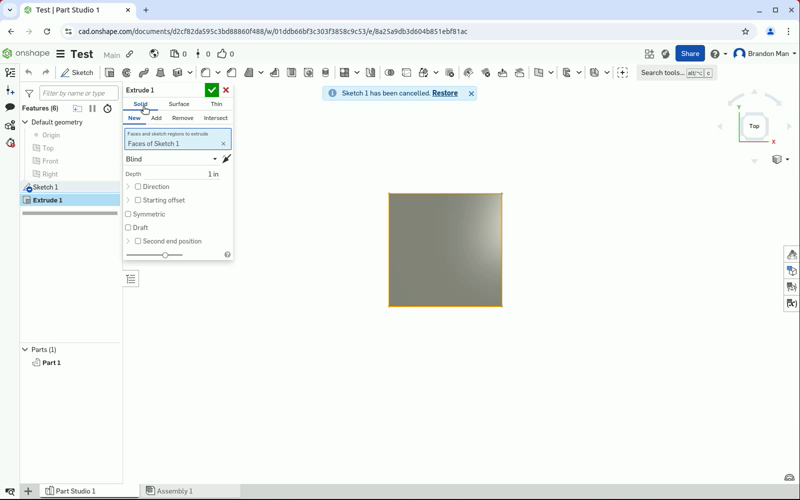
click(143, 106)
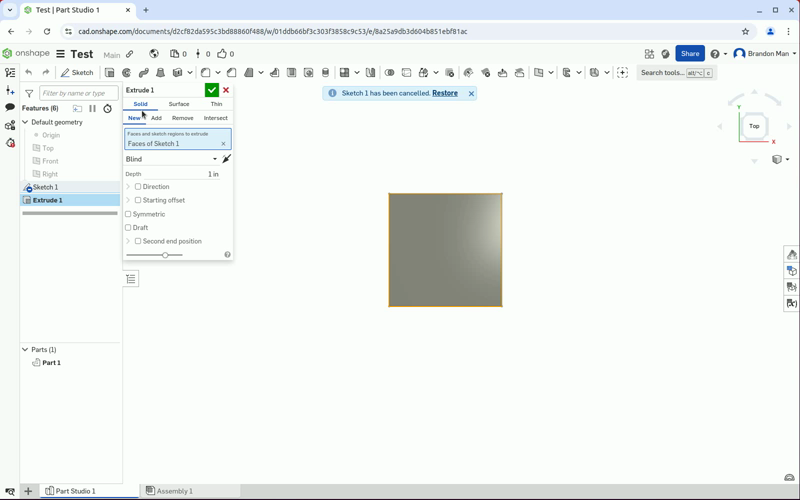
mouse_move(137, 120)
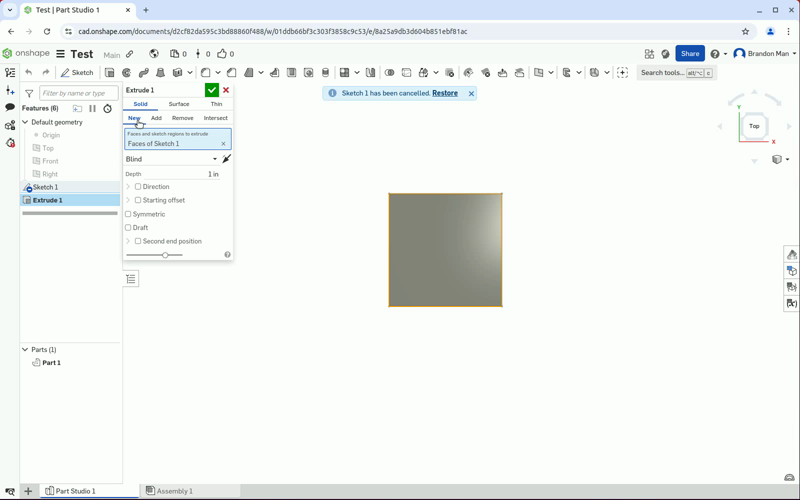
click(137, 120)
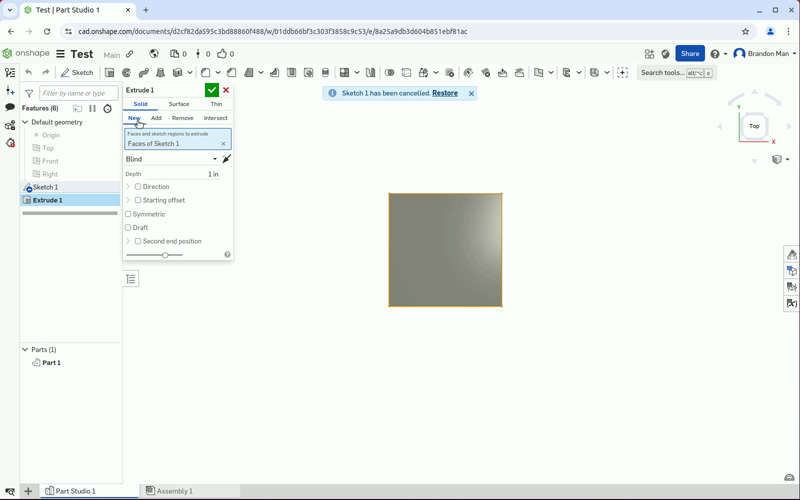
key(tab, 4)
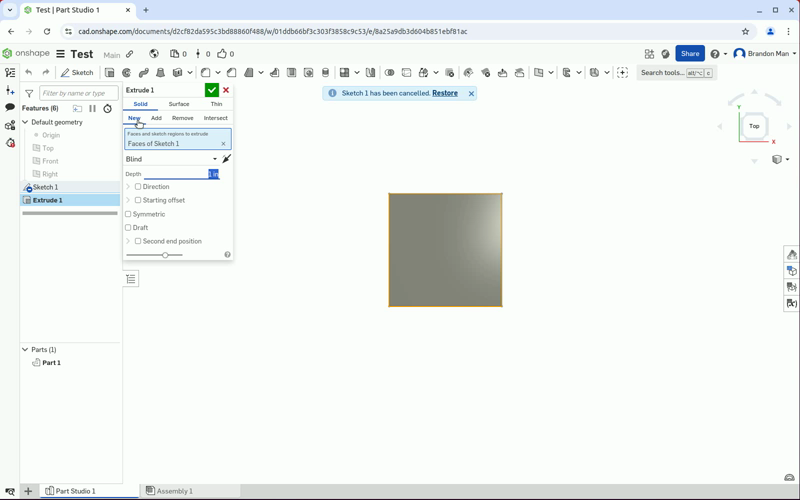
text(5.777)
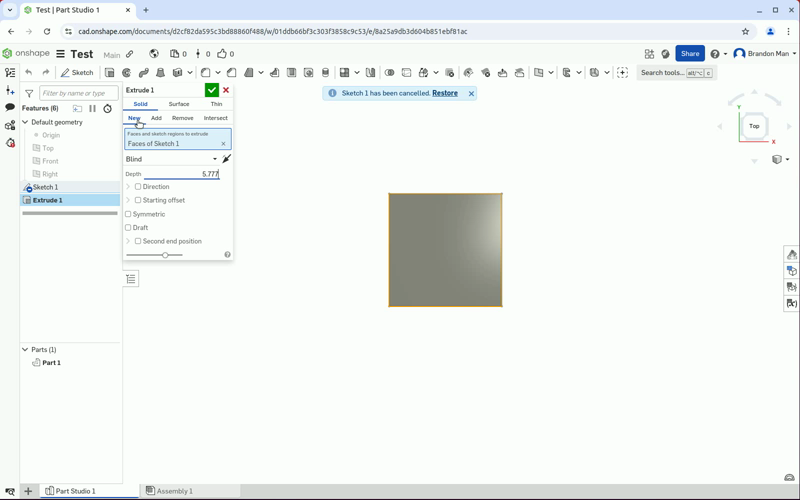
key(enter)
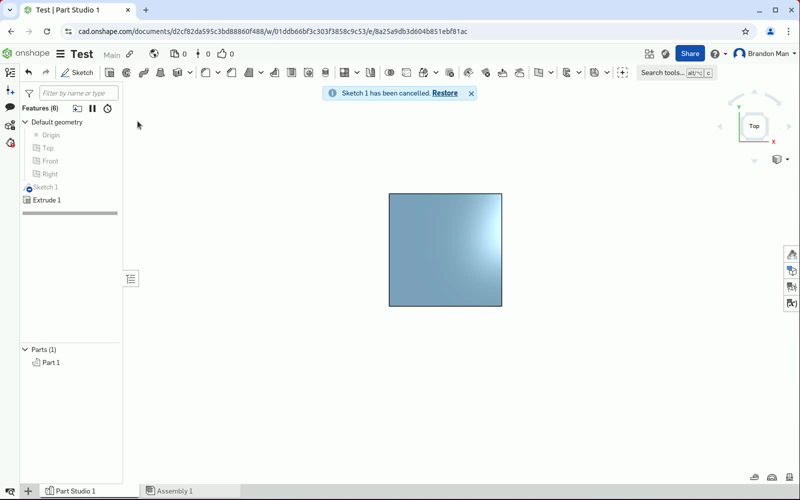
key(shift+h)
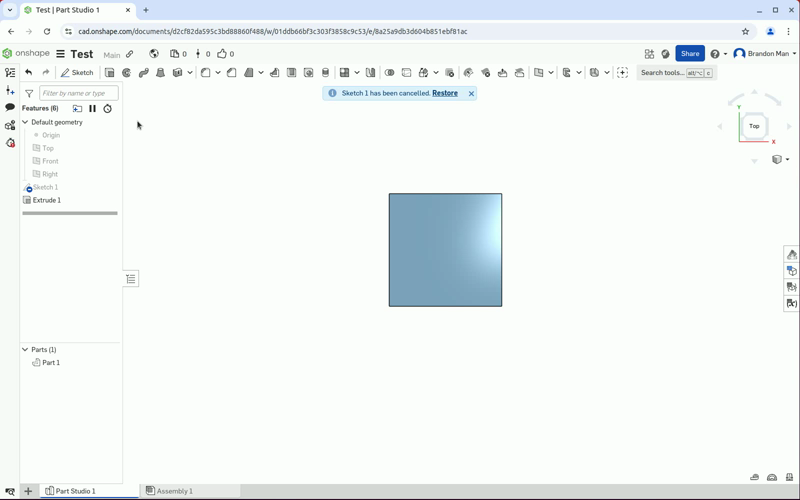
key(shift+h)
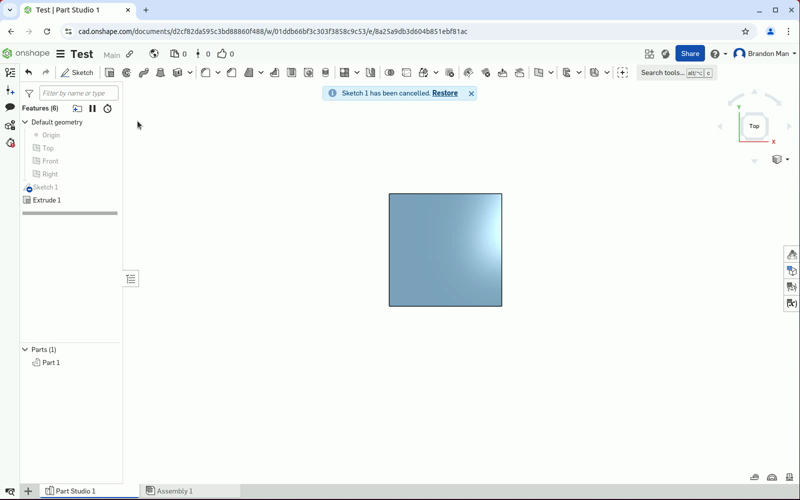
mouse_move(73, 189)
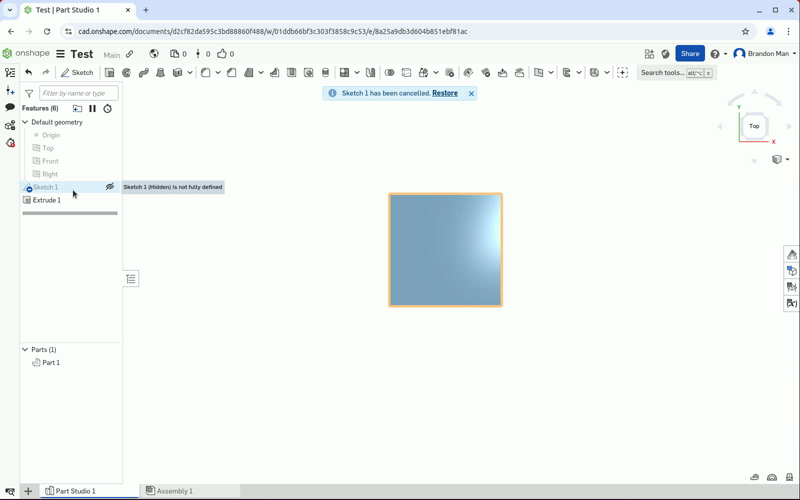
click(73, 189)
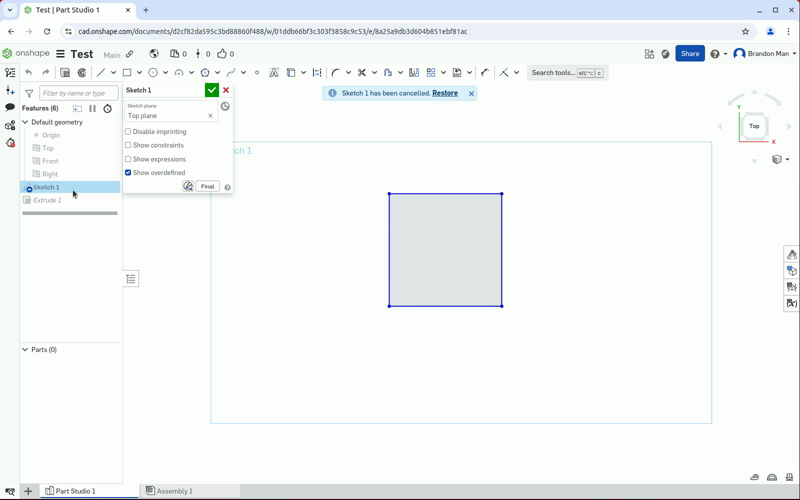
mouse_move(229, 92)
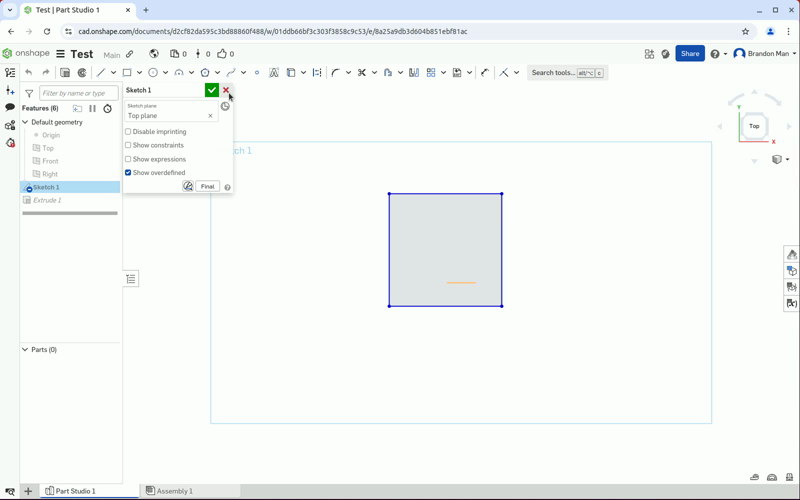
click(229, 92)
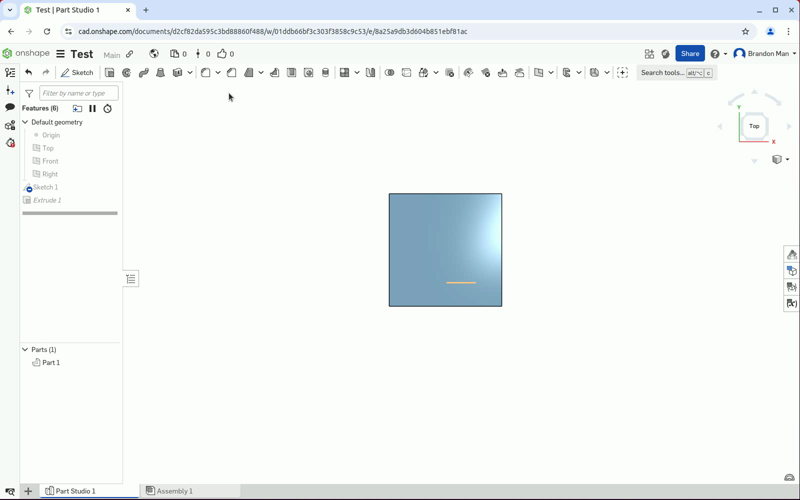
mouse_move(541, 75)
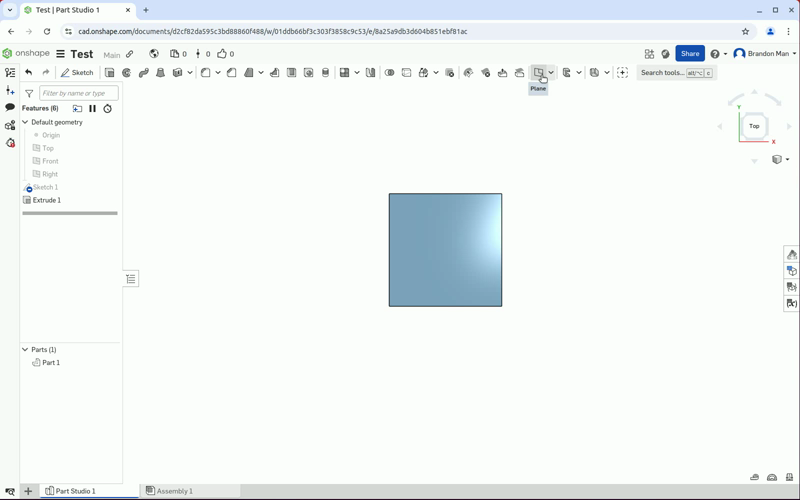
click(541, 75)
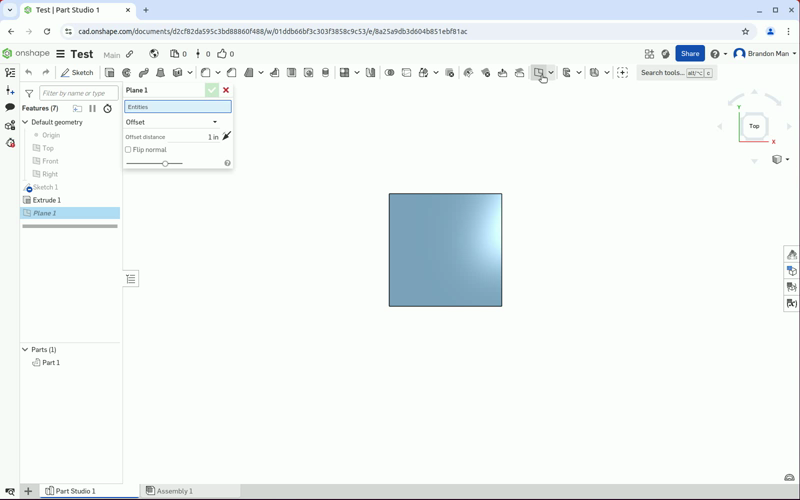
mouse_move(73, 150)
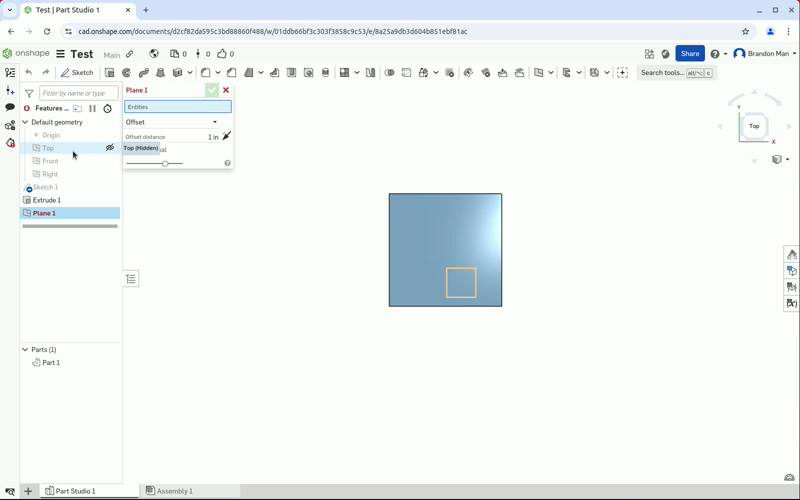
click(73, 150)
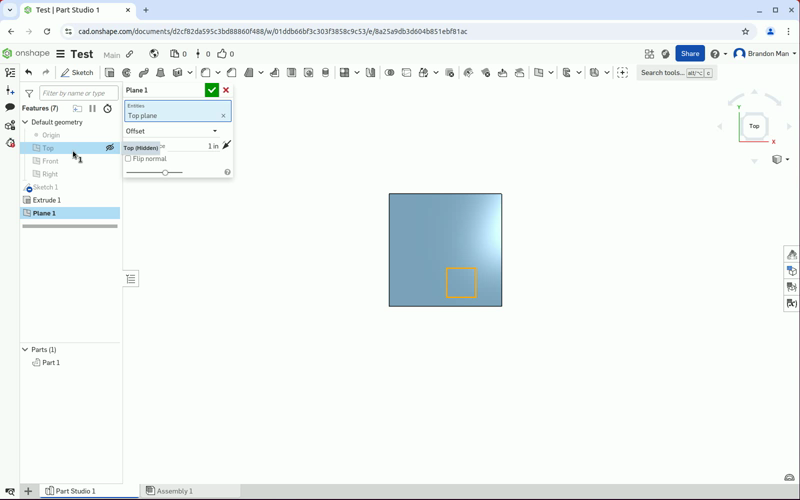
key(tab, 2)
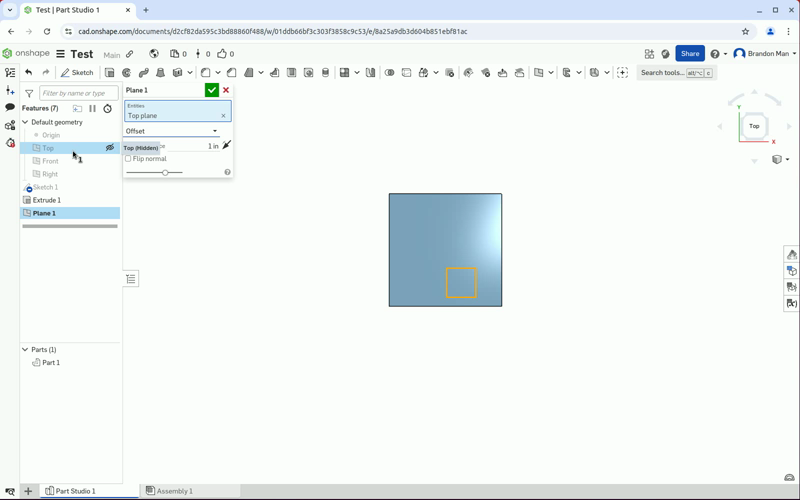
text(5.792)
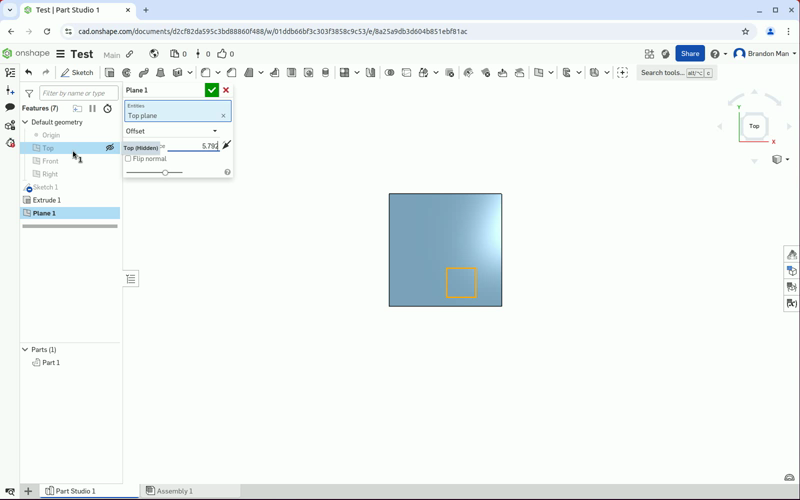
key(enter, 2)
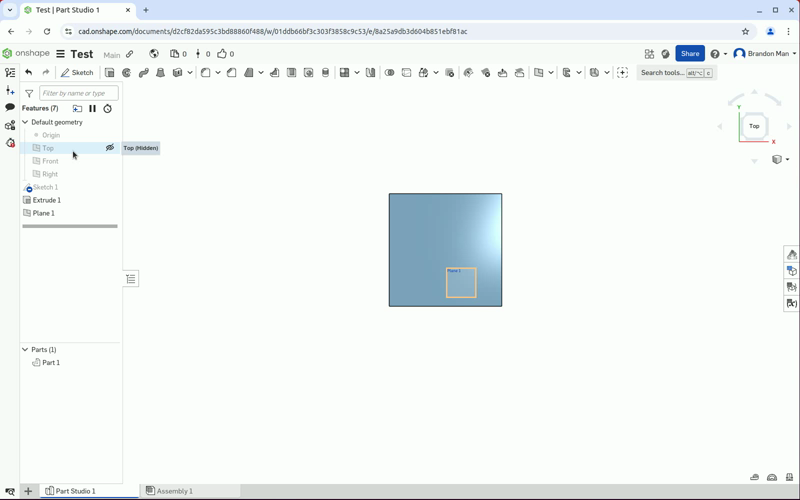
key(shift+s)
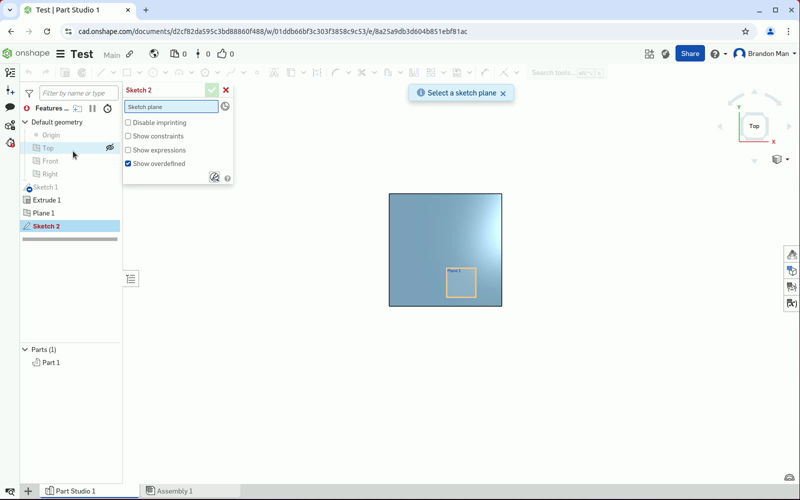
mouse_move(73, 215)
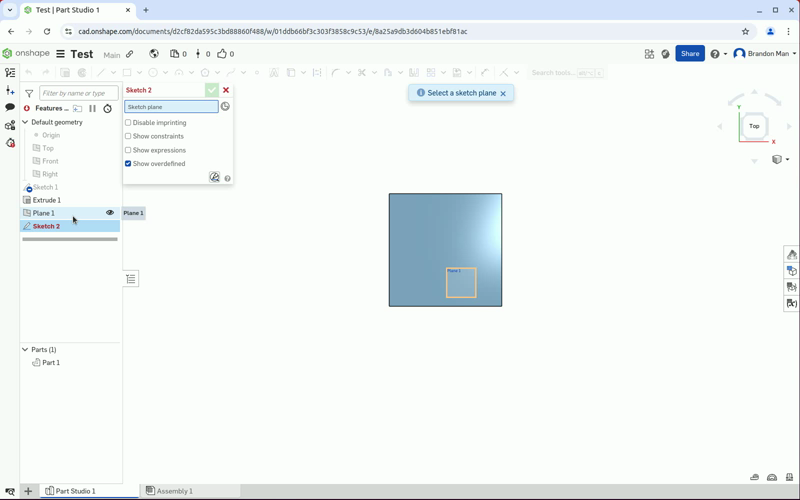
click(73, 215)
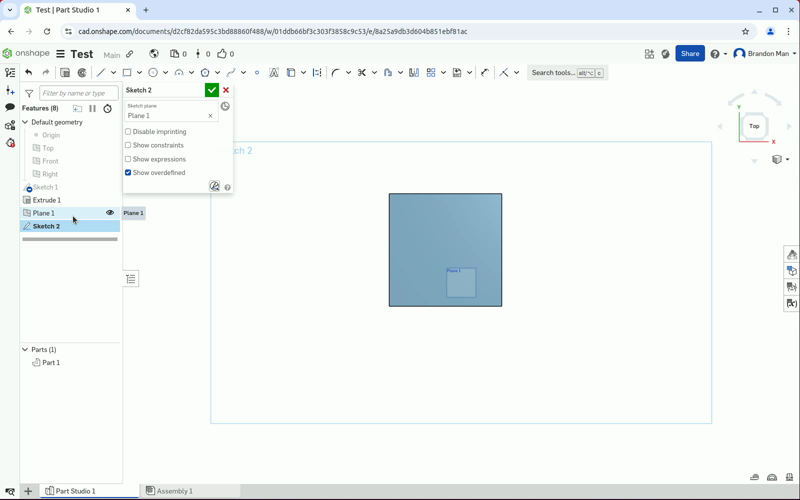
mouse_move(73, 352)
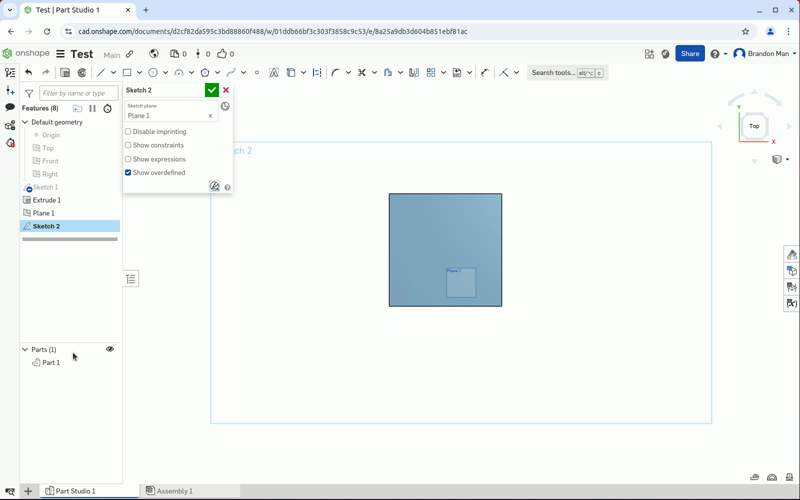
key(y)
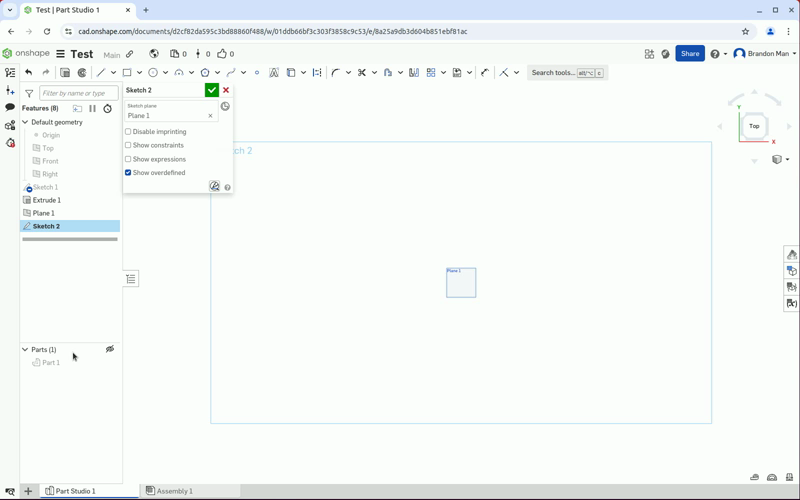
key(l)
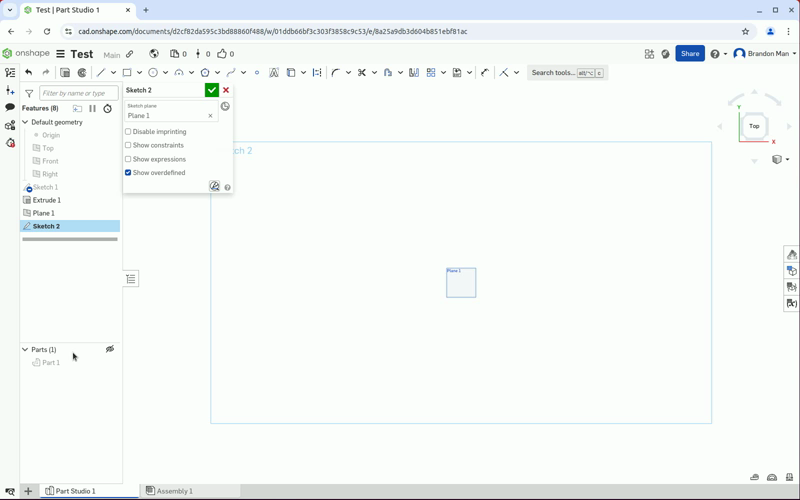
key_down(shift)
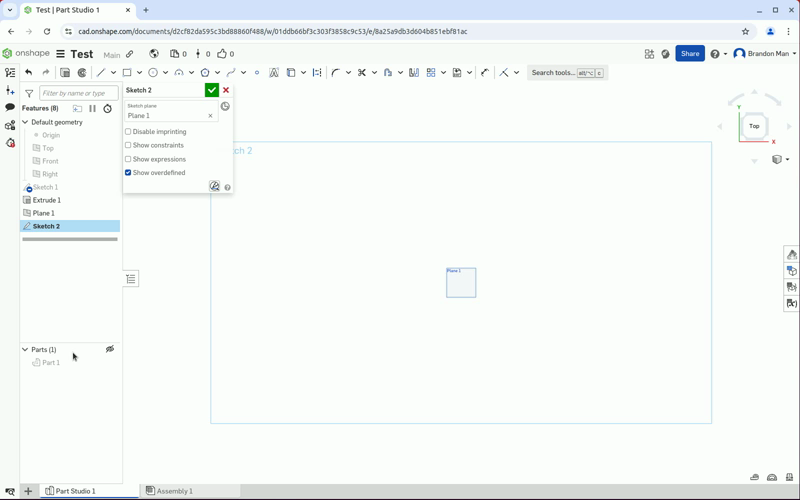
mouse_move(389, 306)
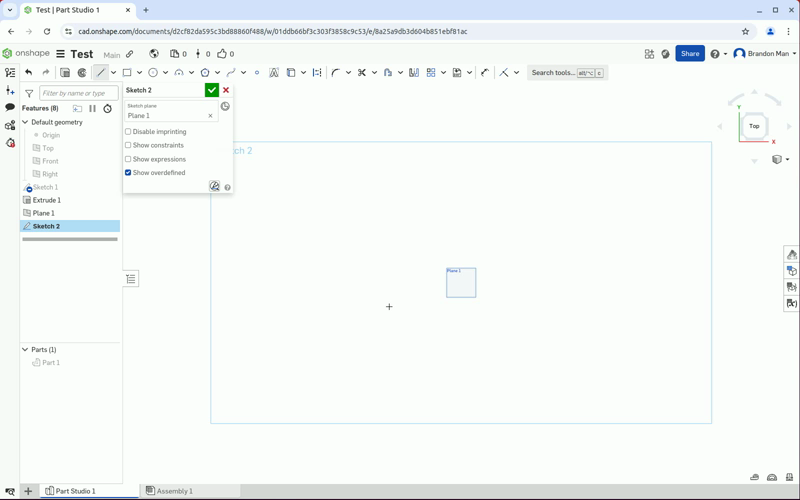
click(389, 306)
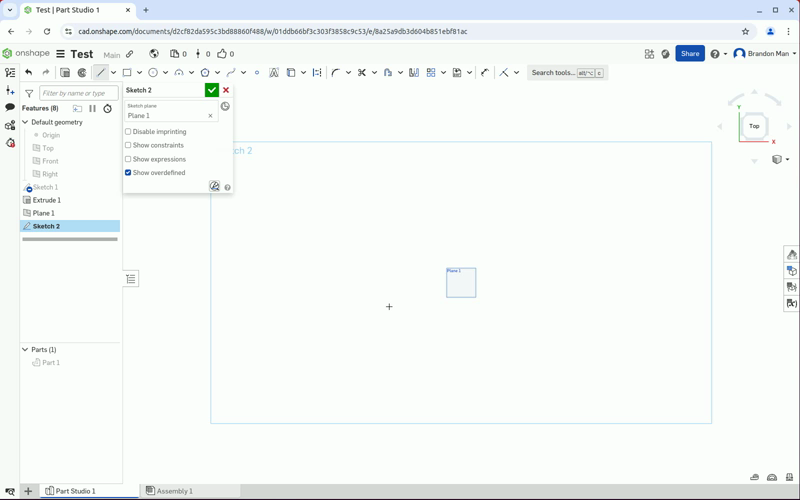
key_up(shift)
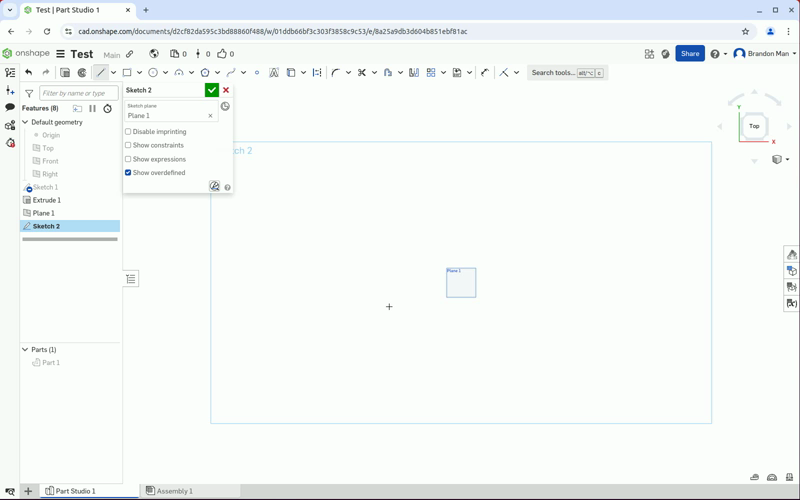
key_down(shift)
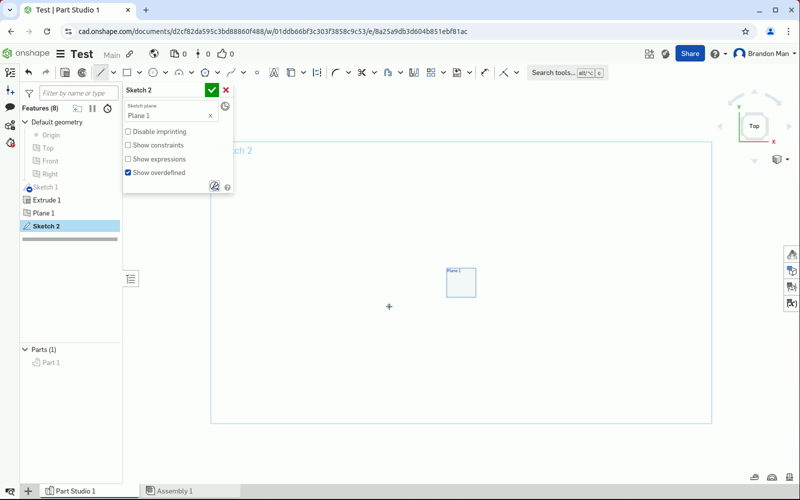
mouse_move(419, 306)
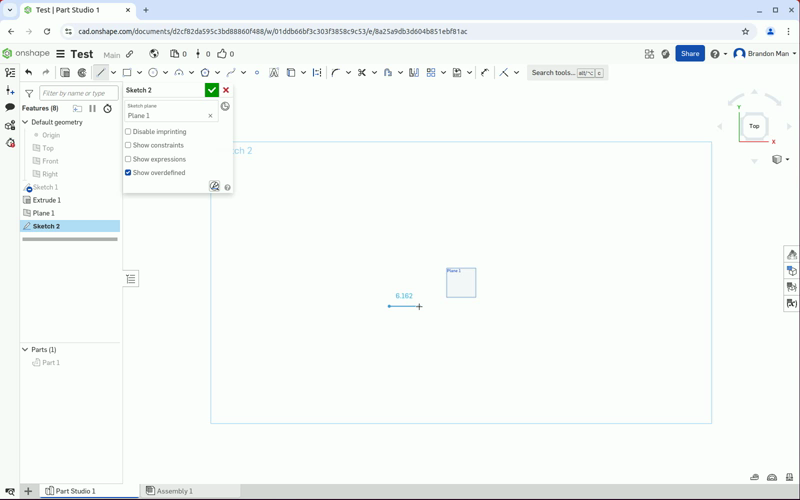
mouse_move(417, 306)
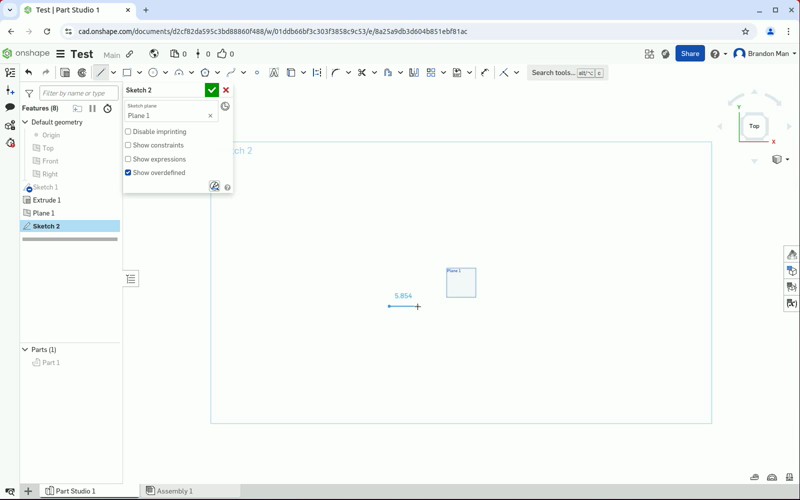
click(417, 306)
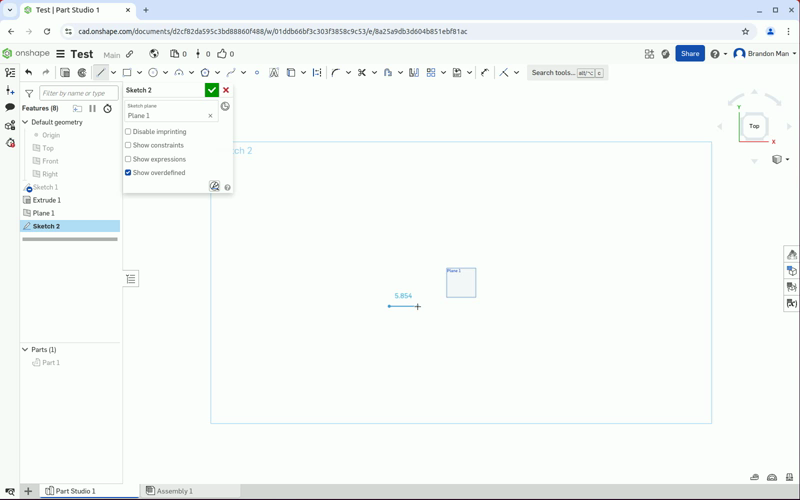
key_up(shift)
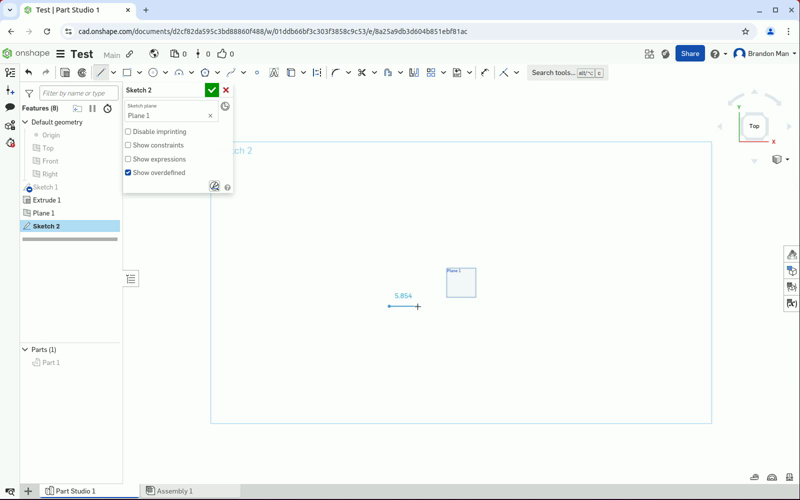
key_down(shift)
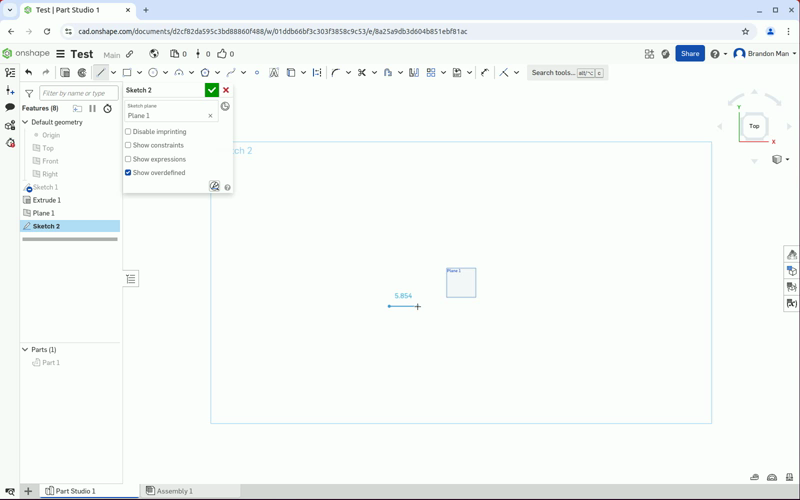
mouse_move(417, 193)
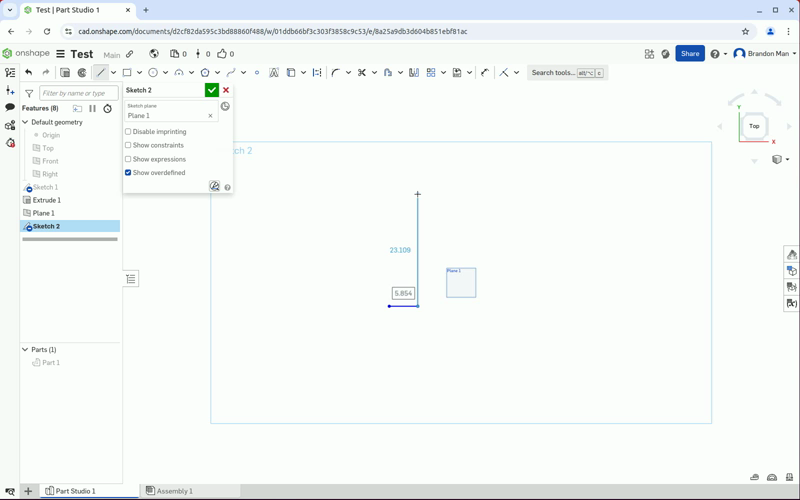
click(417, 193)
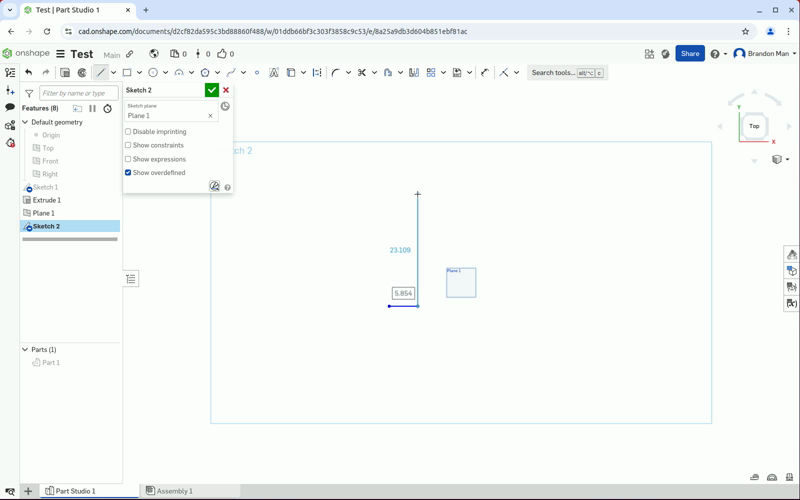
key_up(shift)
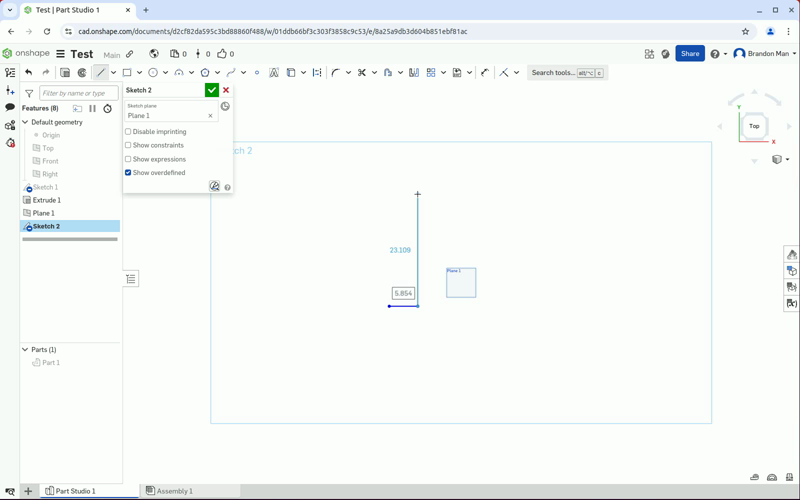
key_down(shift)
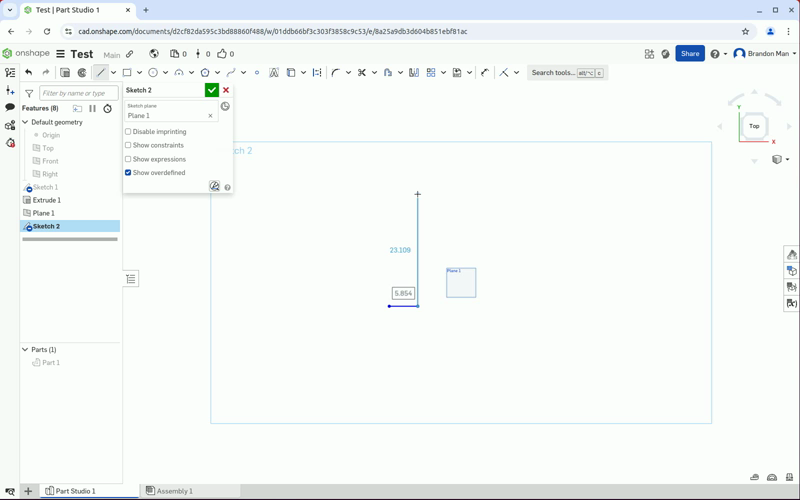
mouse_move(447, 193)
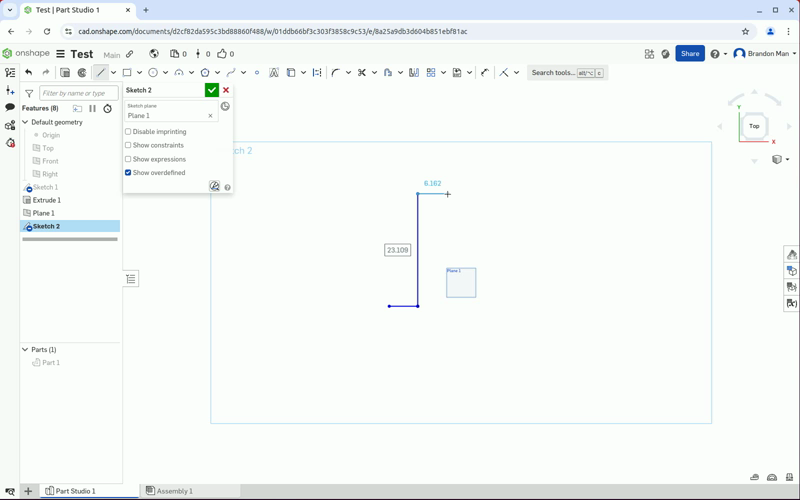
mouse_move(389, 193)
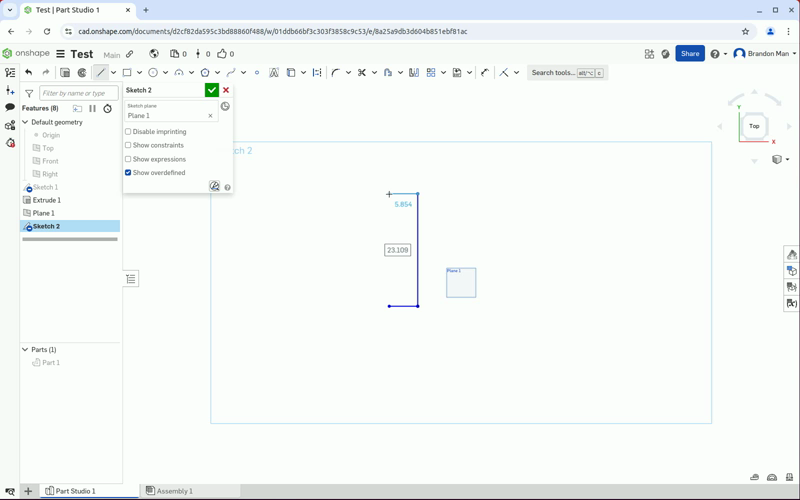
click(389, 193)
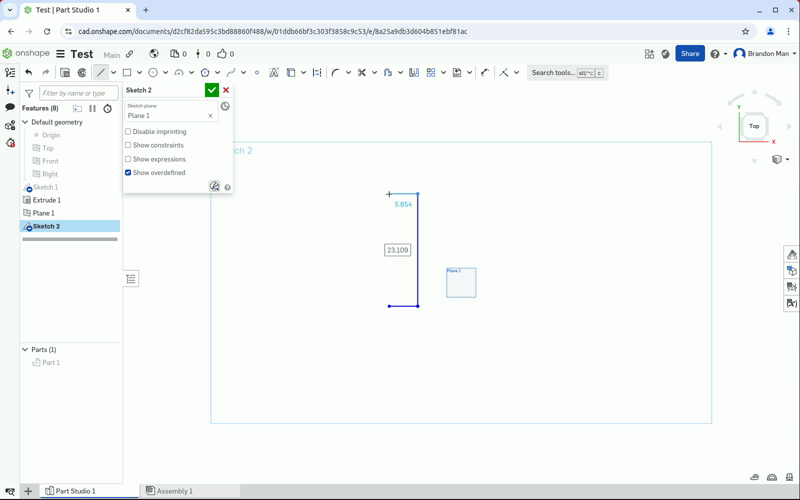
key_up(shift)
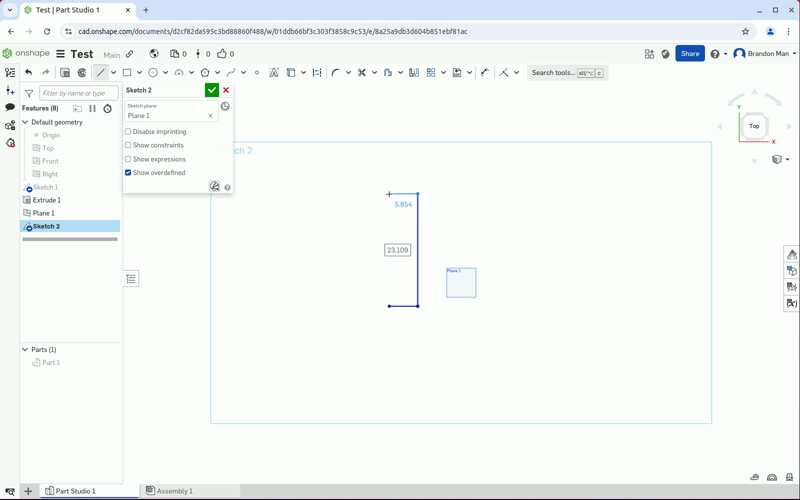
key_down(shift)
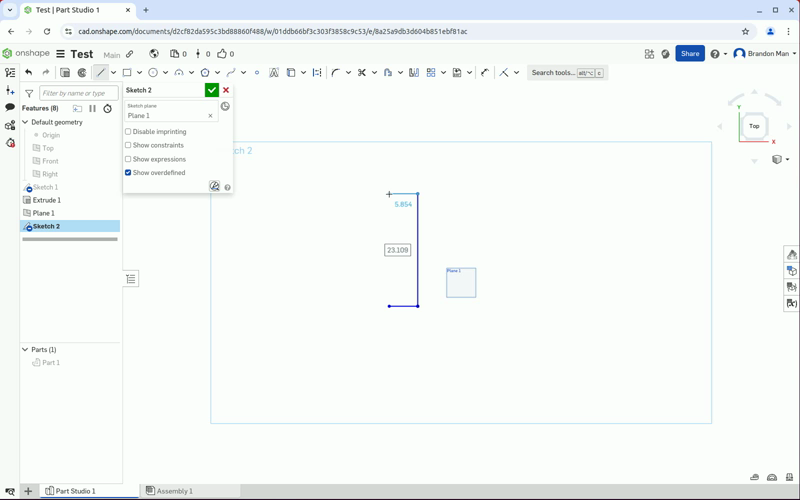
mouse_move(389, 306)
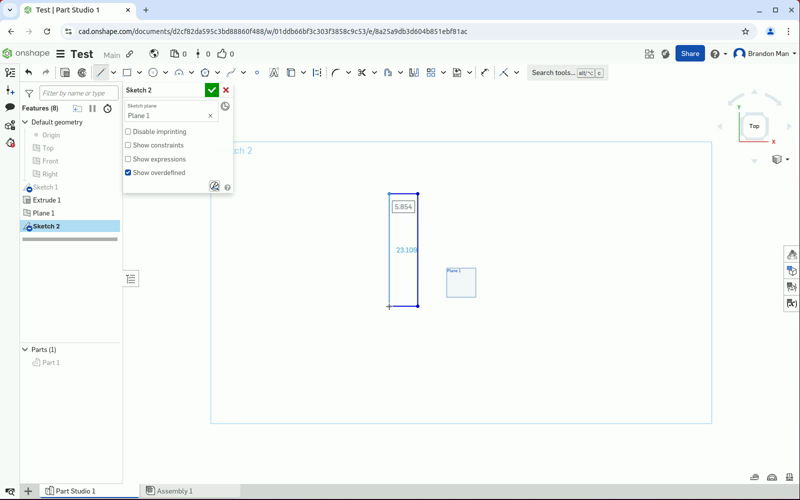
key_up(shift)
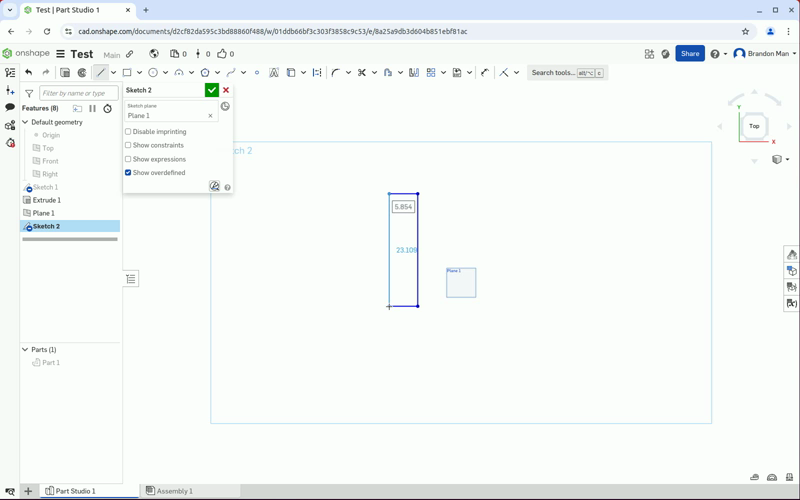
click(389, 306)
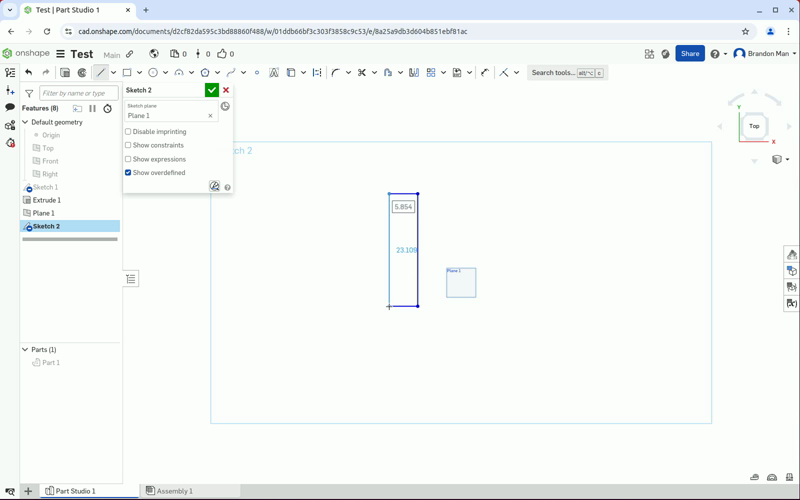
key(esc)
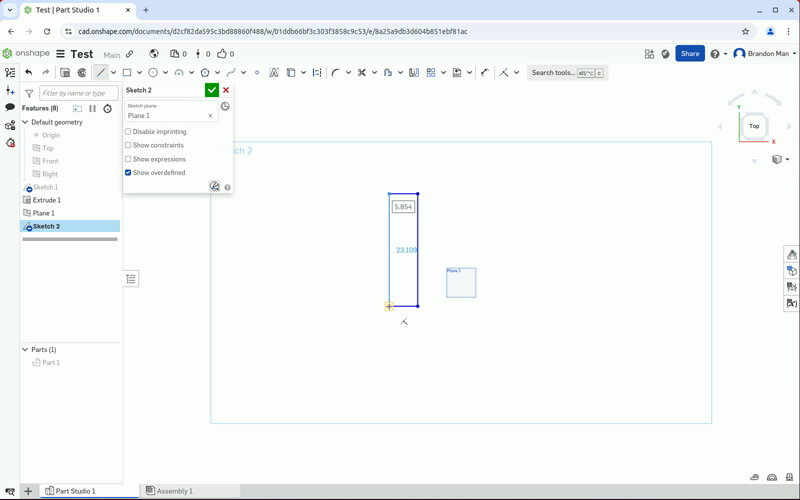
mouse_move(406, 284)
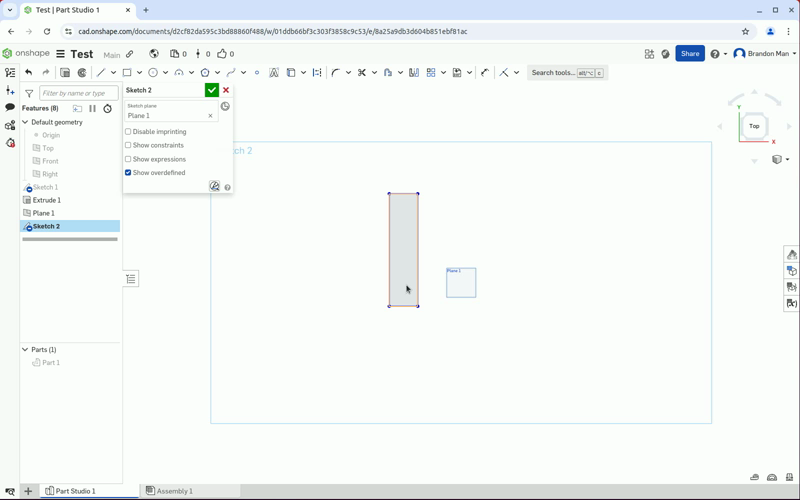
click(406, 284)
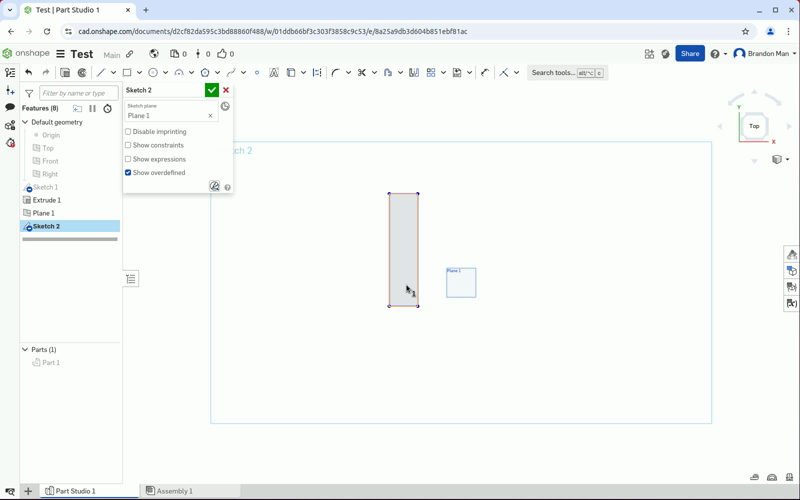
mouse_move(73, 352)
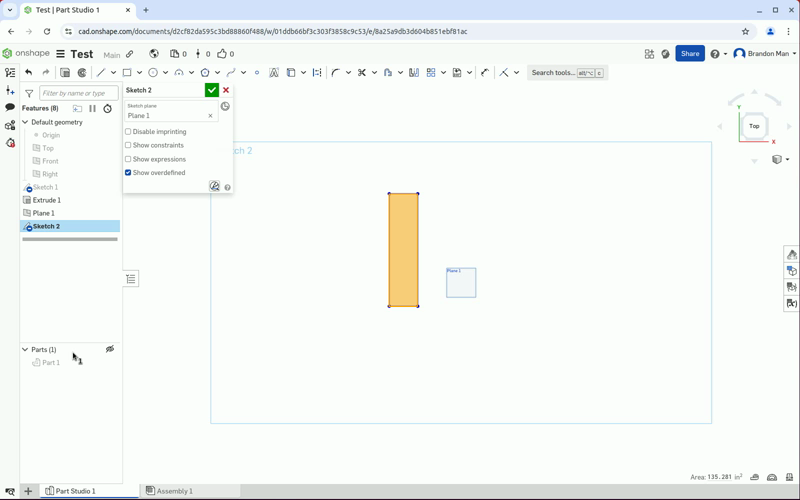
key(shift+y)
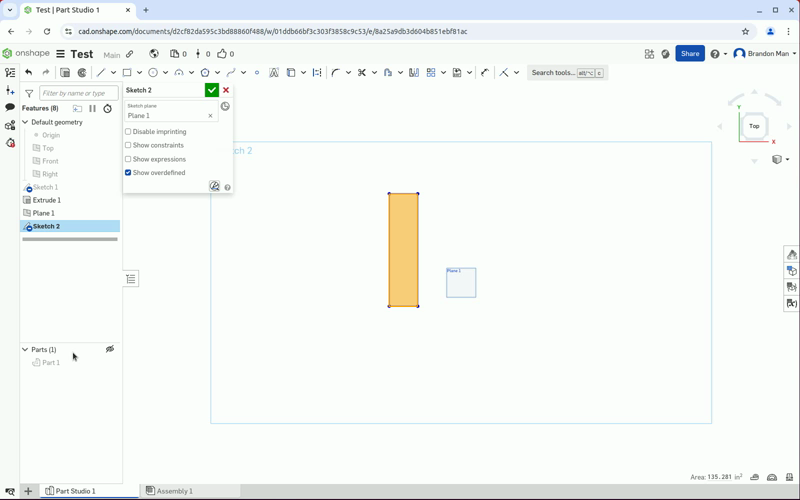
key(shift+e)
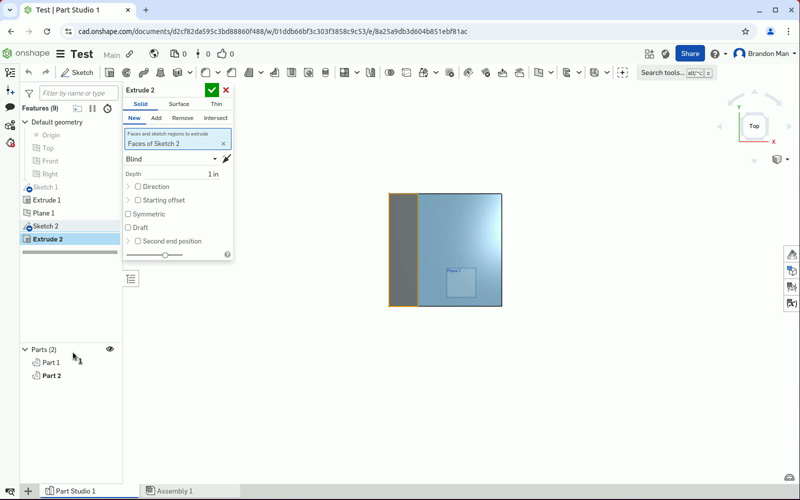
mouse_move(143, 106)
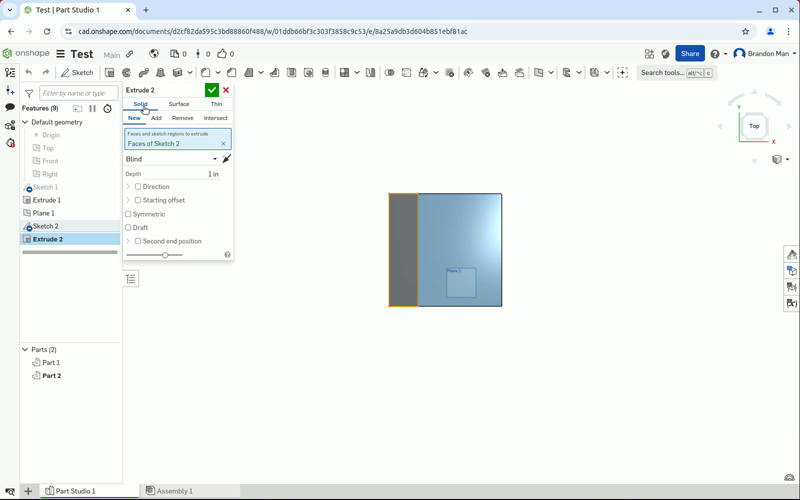
click(143, 106)
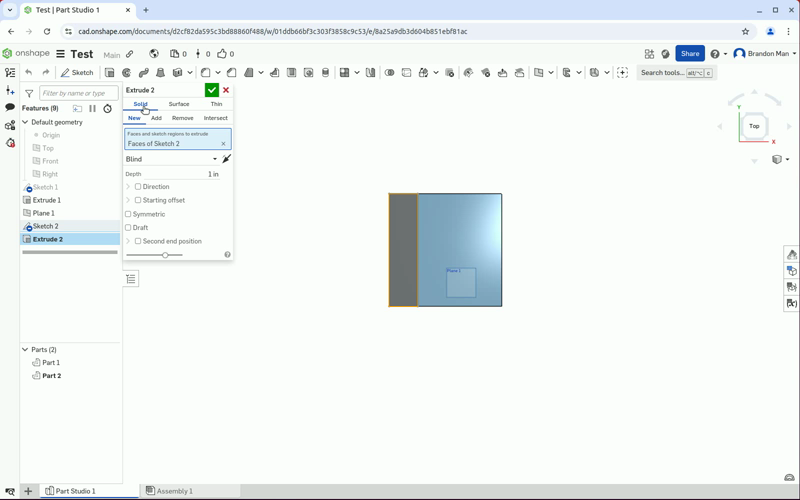
mouse_move(137, 120)
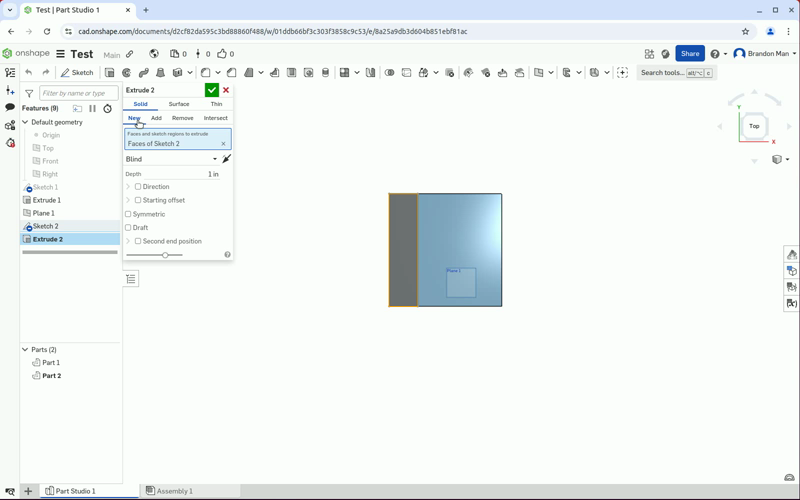
click(137, 120)
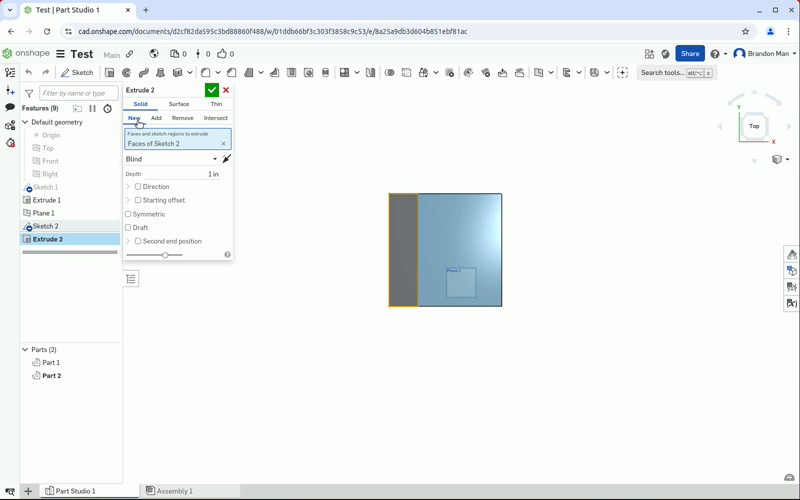
key(tab, 4)
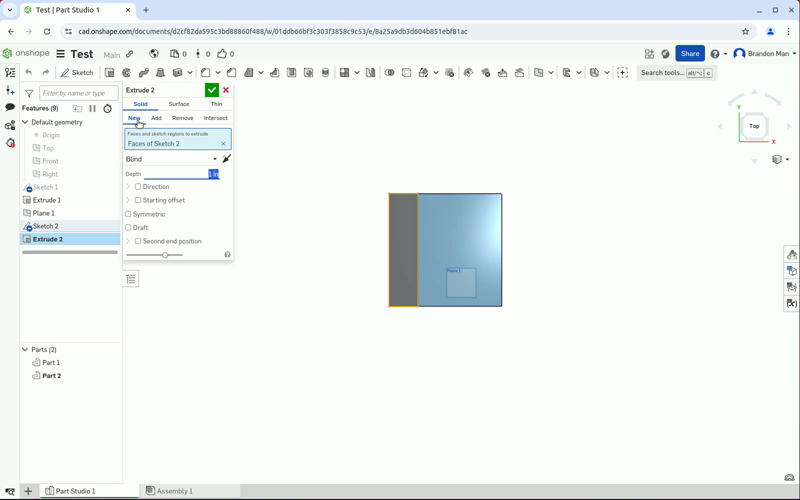
text(17.331)
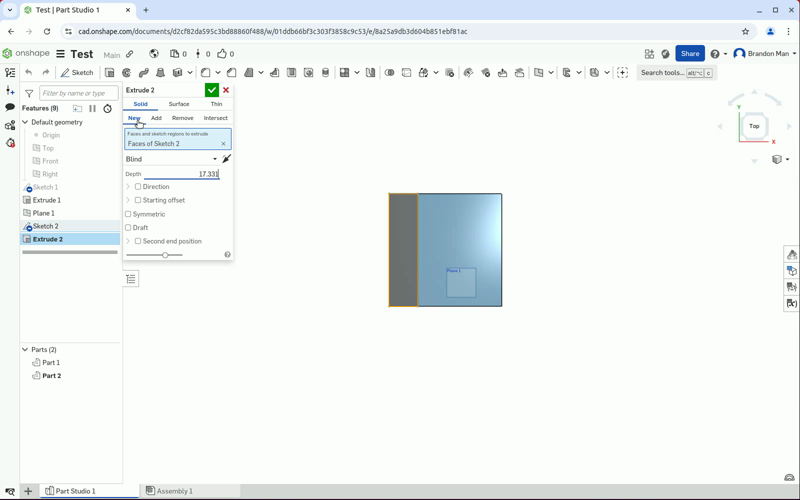
key(enter)
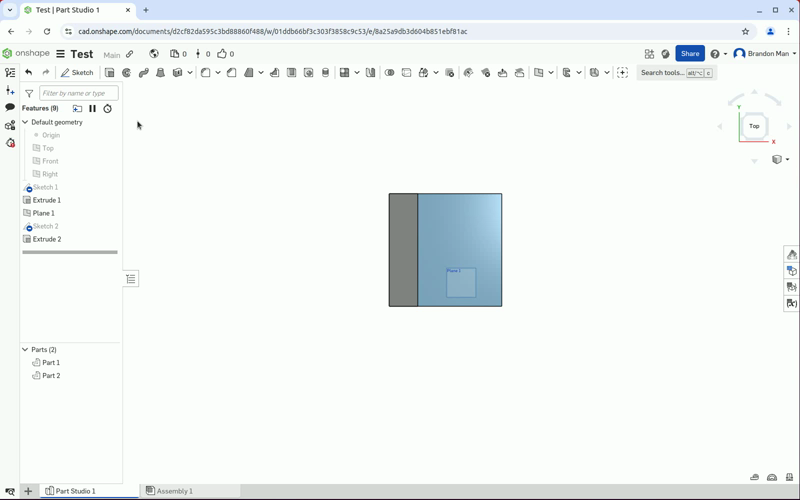
key(shift+h)
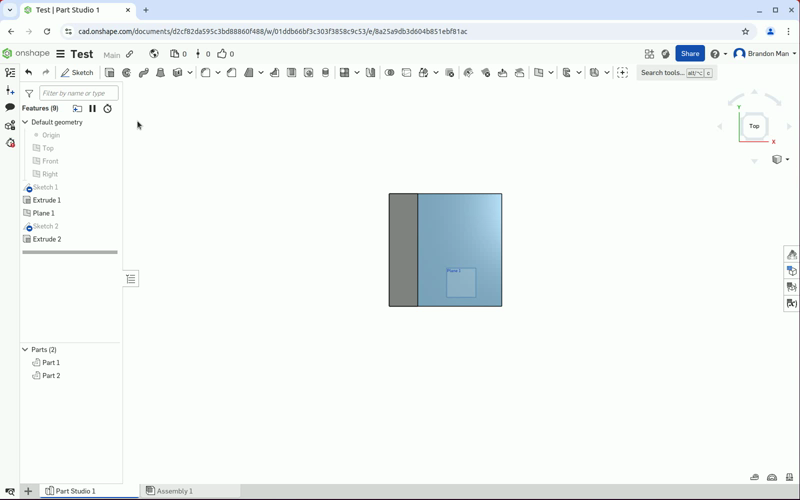
key(shift+h)
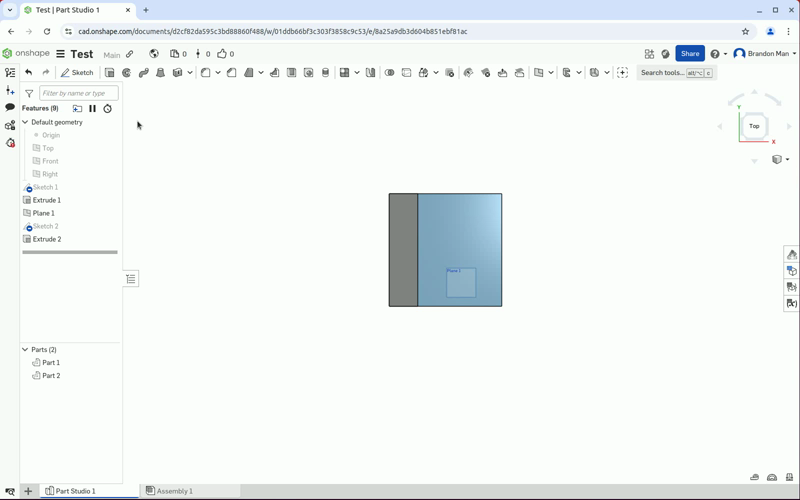
mouse_move(73, 189)
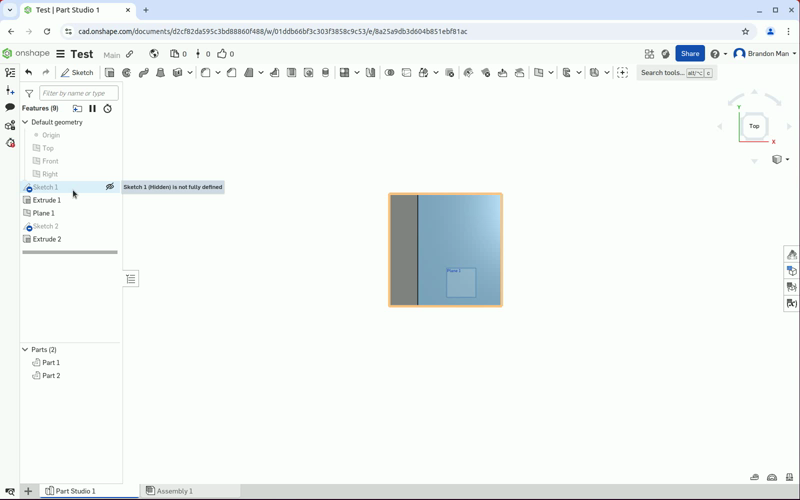
click(73, 189)
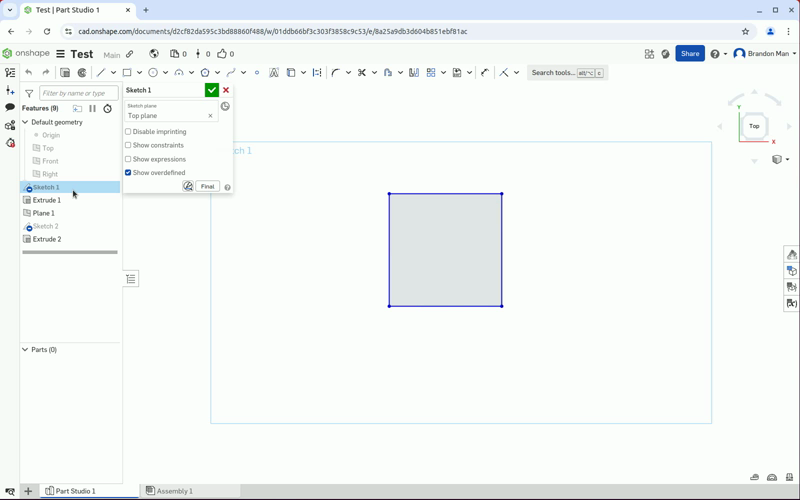
mouse_move(229, 92)
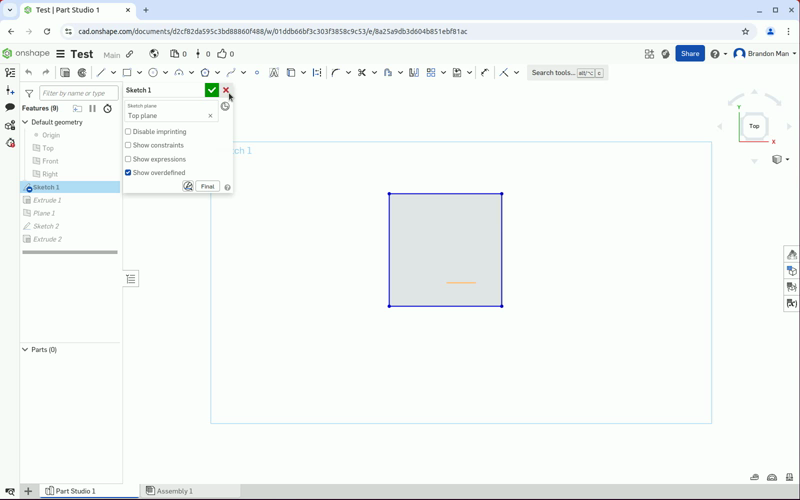
click(229, 92)
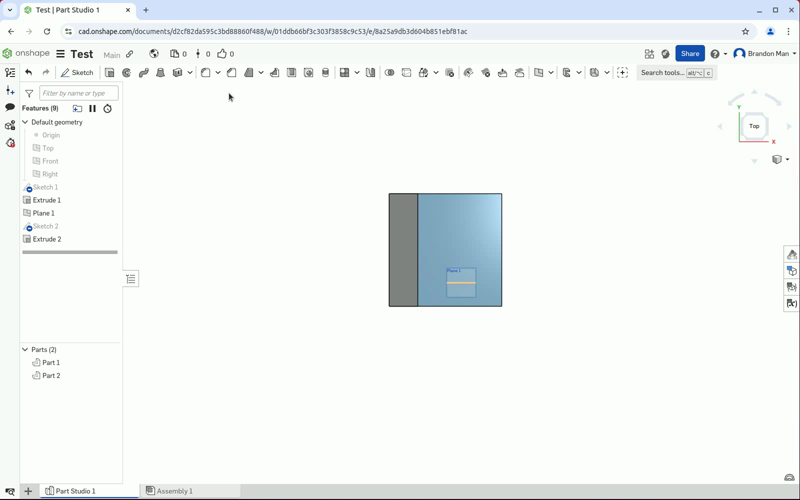
mouse_move(73, 352)
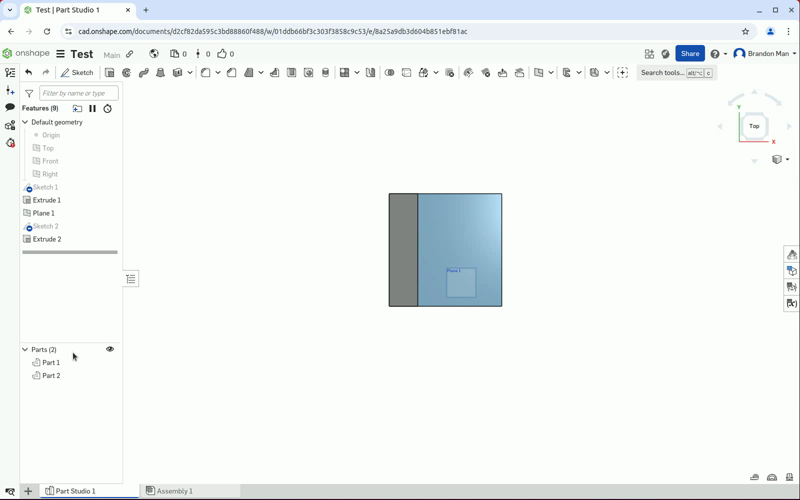
key(y)
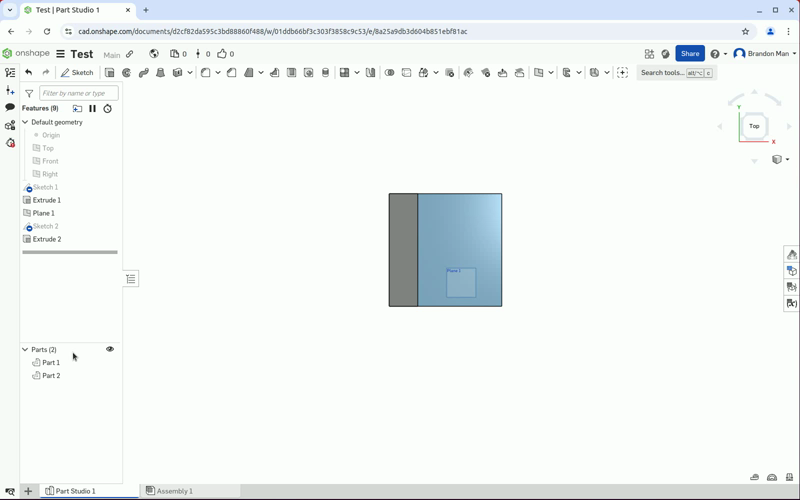
key(shift+p)
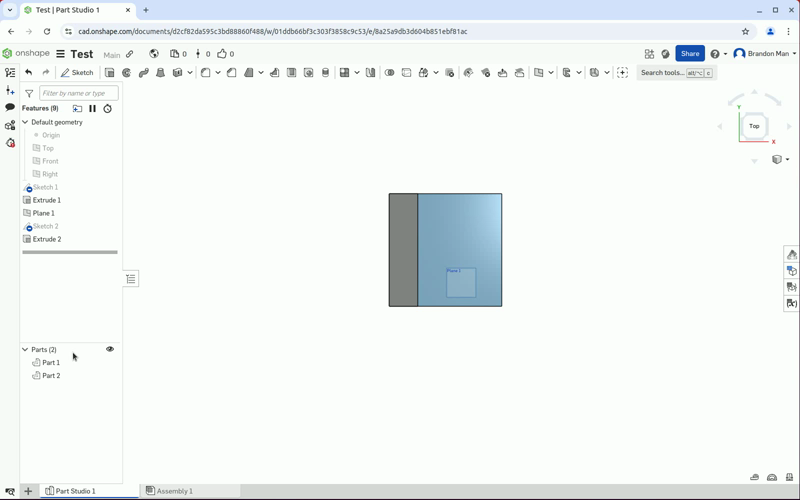
key(space)
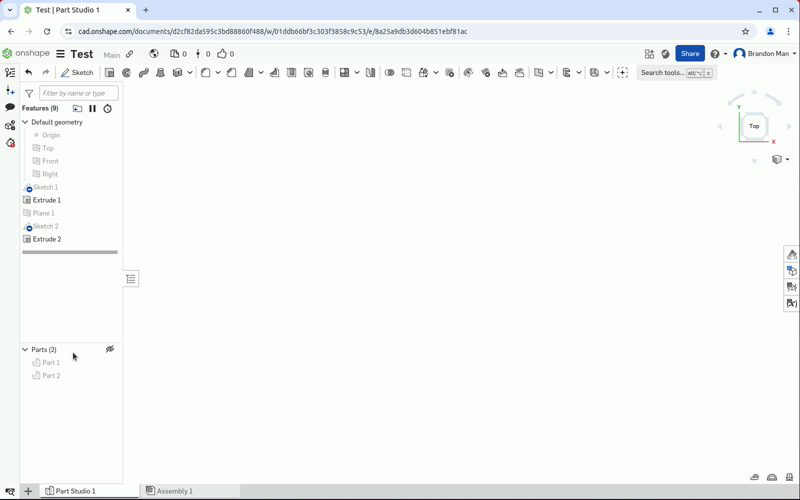
key_down(shift)
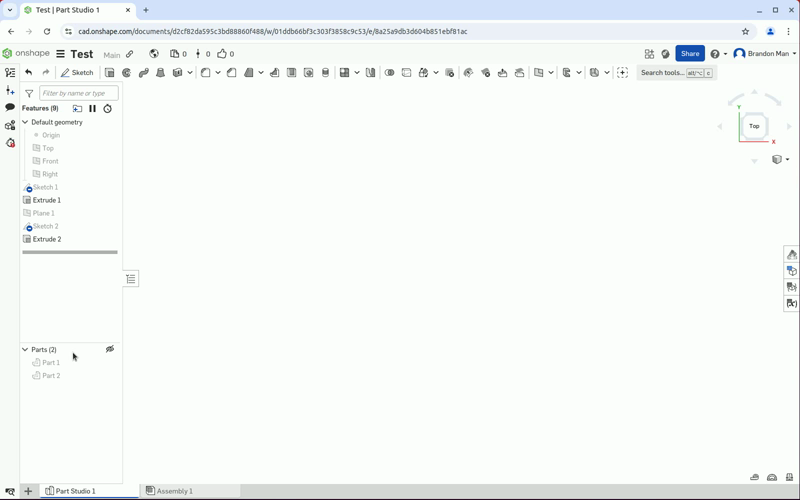
key(up)
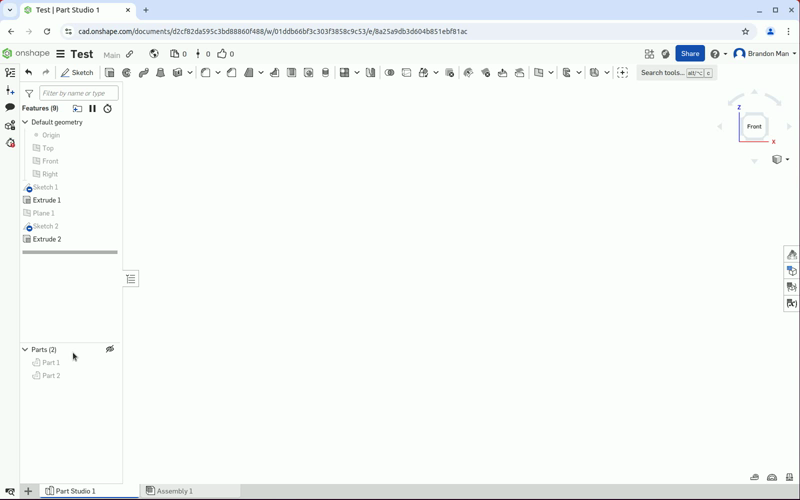
key_up(shift)
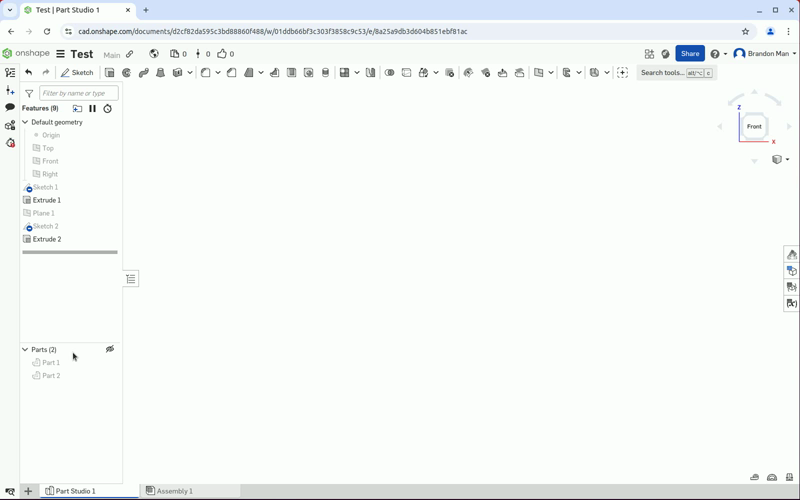
key(space)
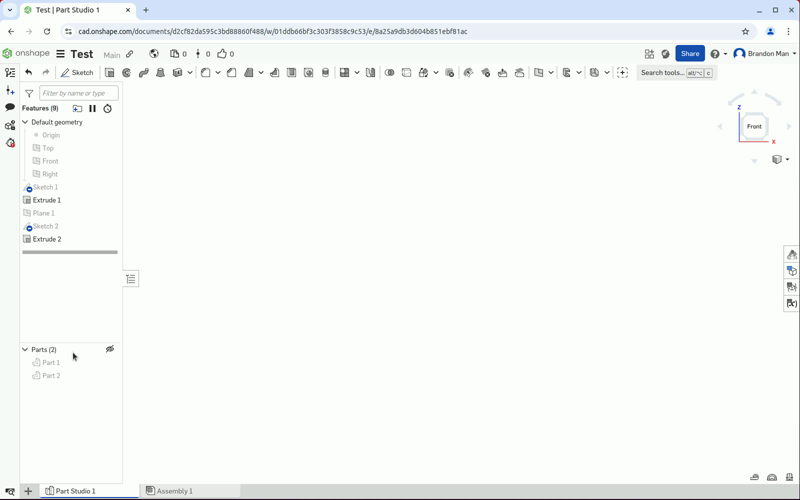
key_down(shift)
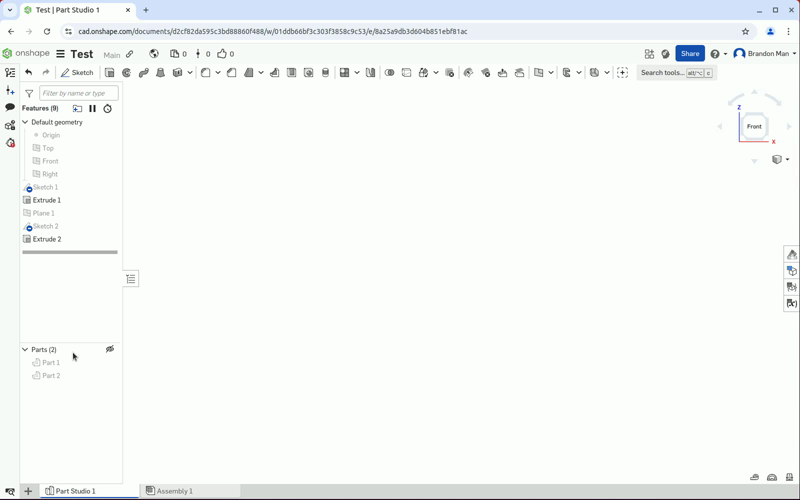
key(left)
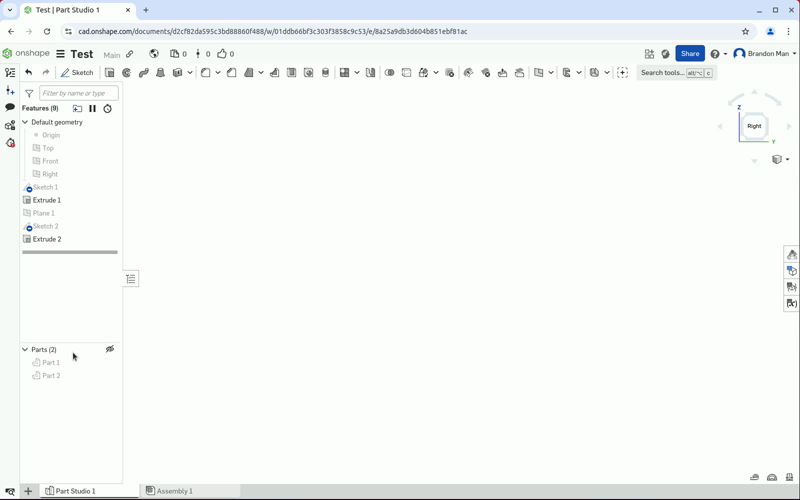
key_up(shift)
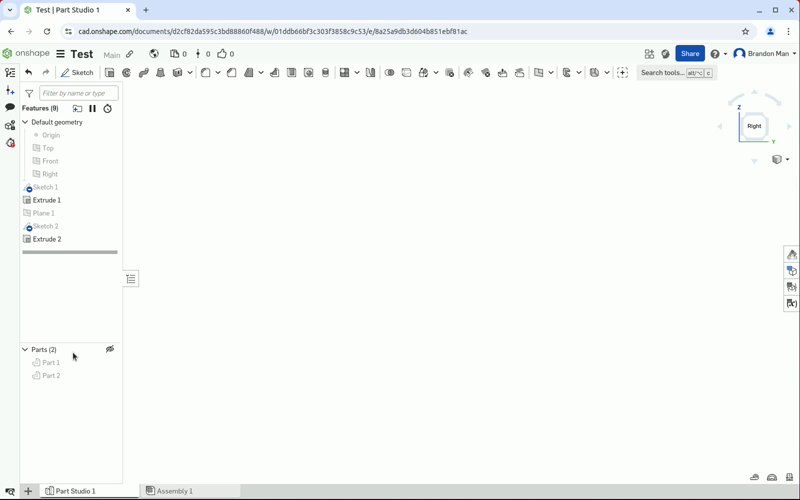
mouse_move(73, 352)
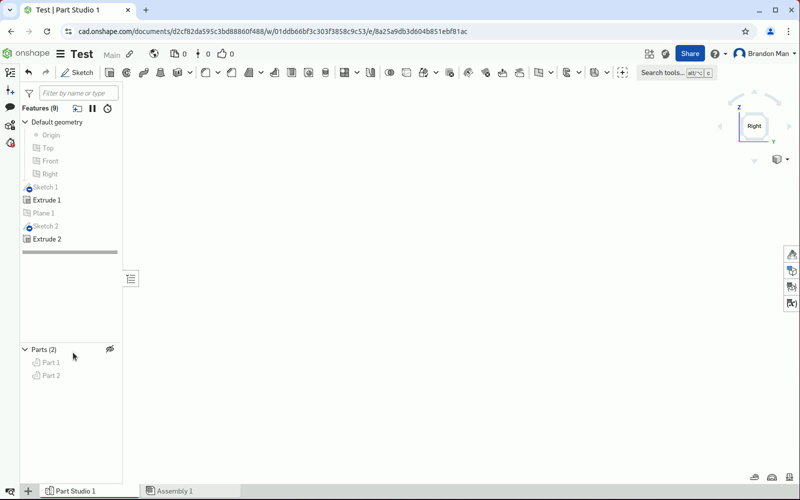
key(shift+y)
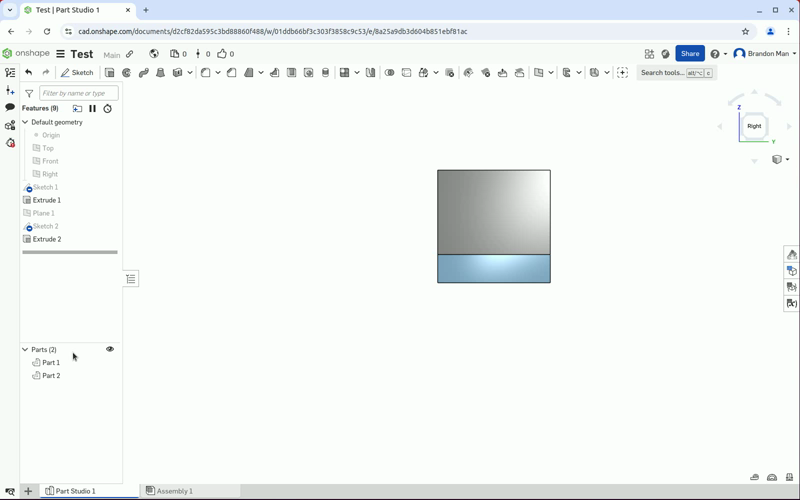
mouse_move(541, 75)
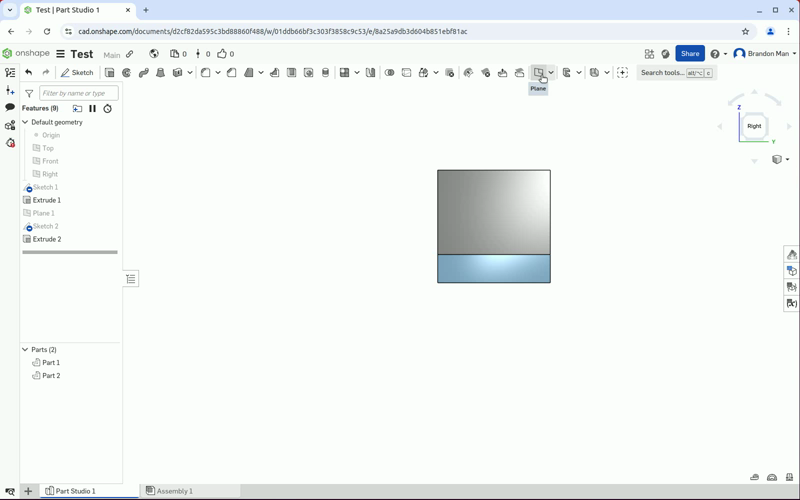
click(541, 75)
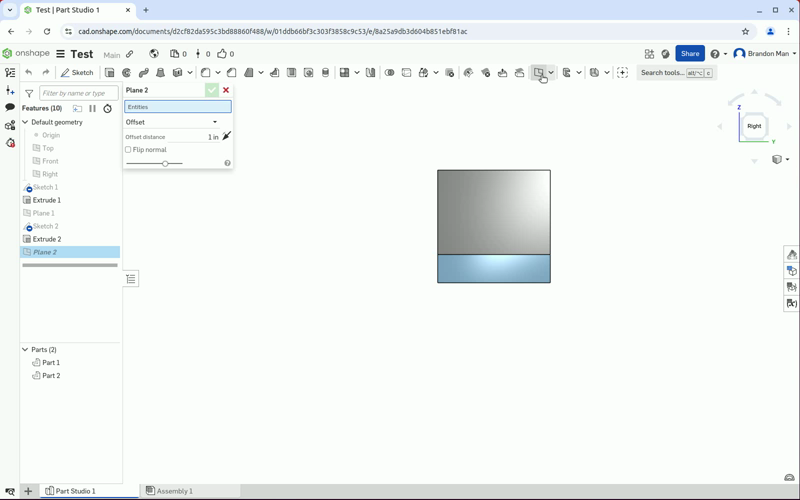
mouse_move(73, 176)
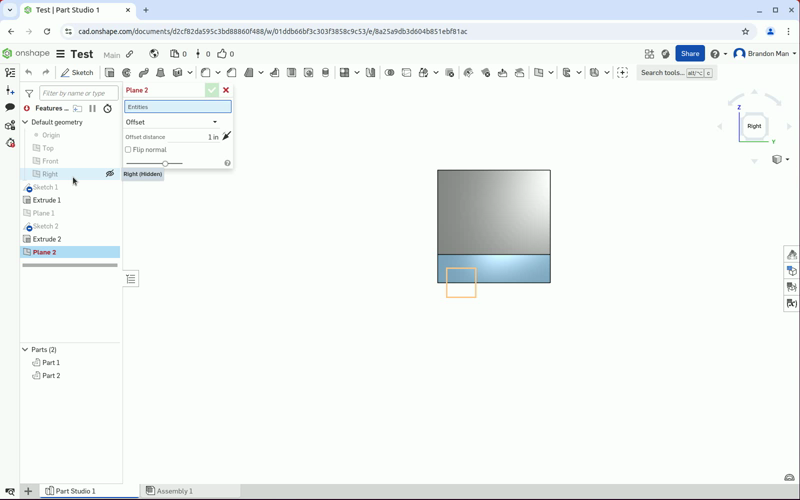
click(73, 176)
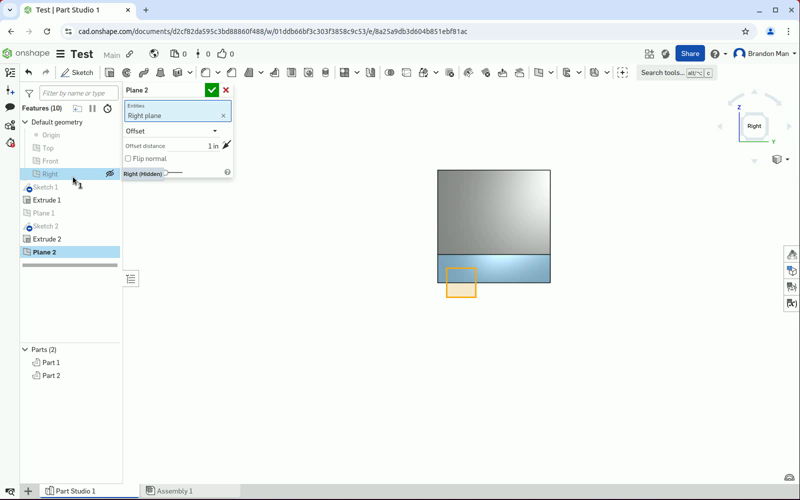
key(tab, 2)
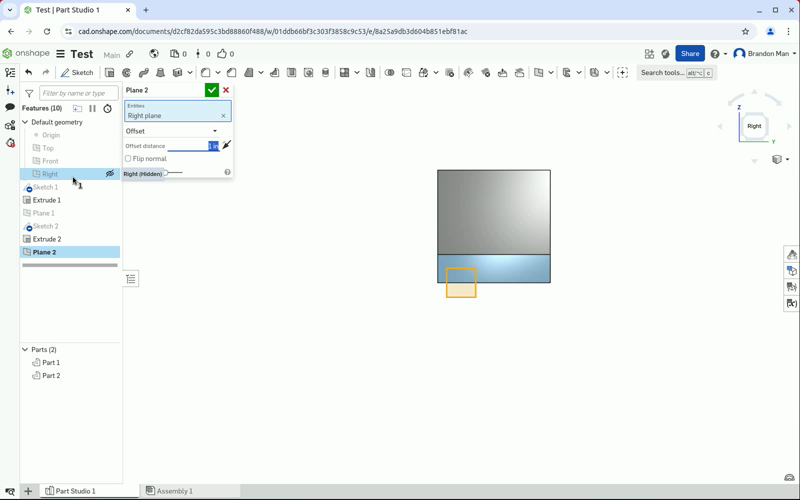
text(8.904)
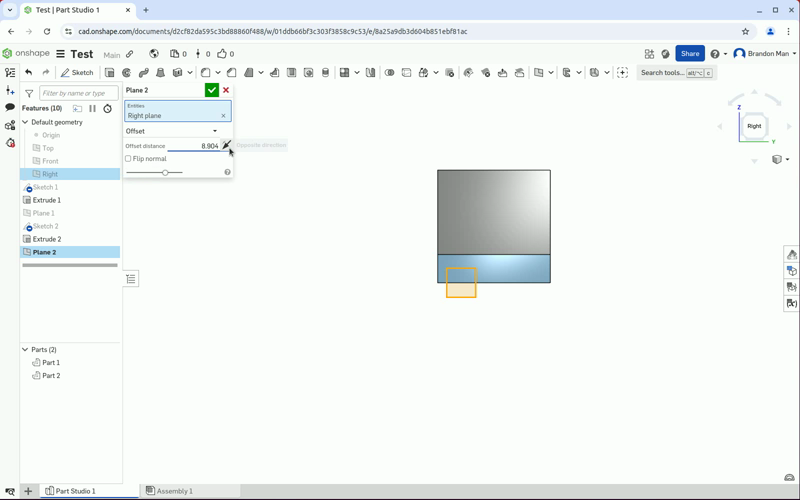
mouse_move(229, 147)
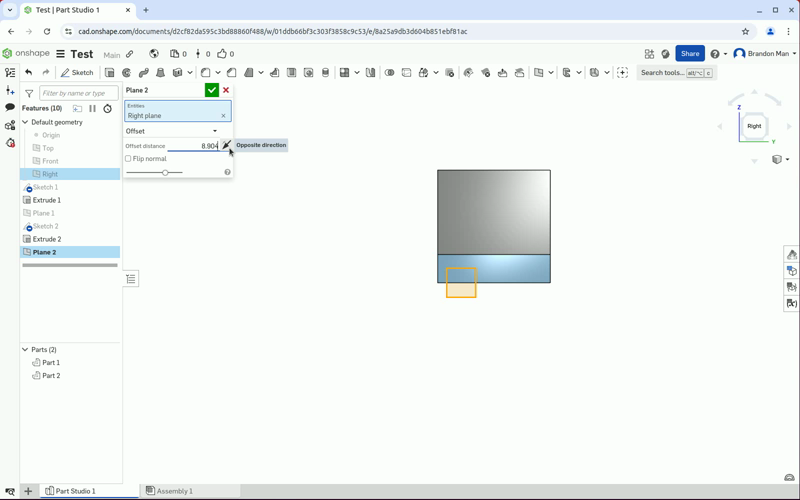
click(229, 147)
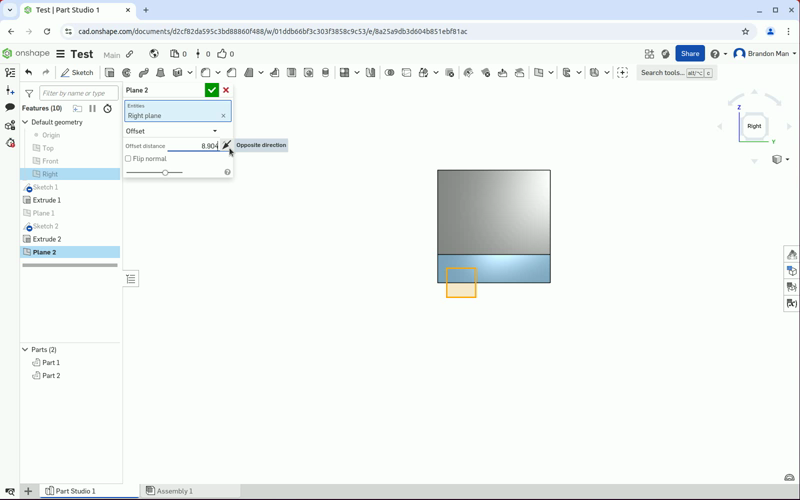
key(enter, 2)
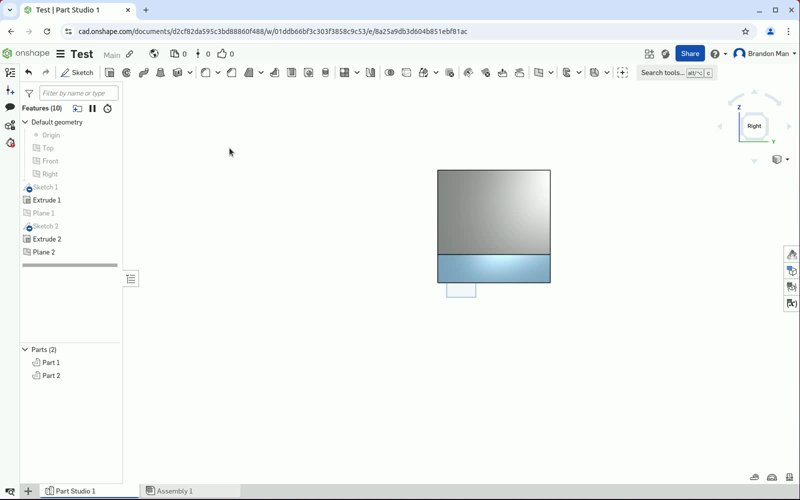
key(shift+s)
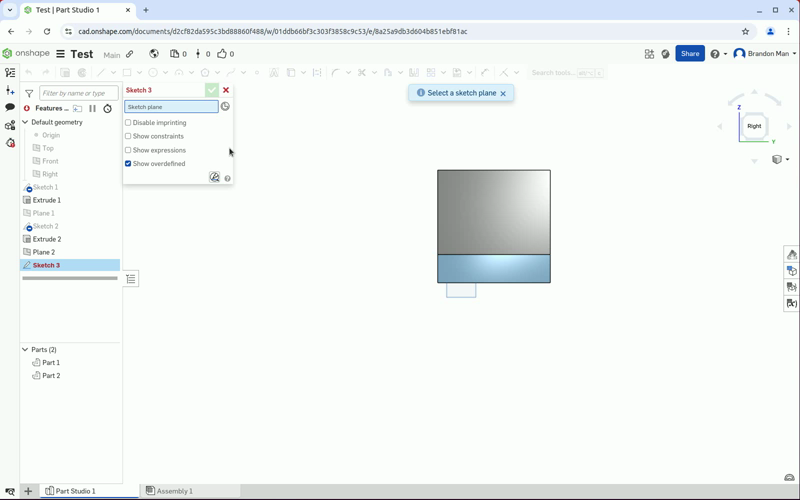
mouse_move(73, 254)
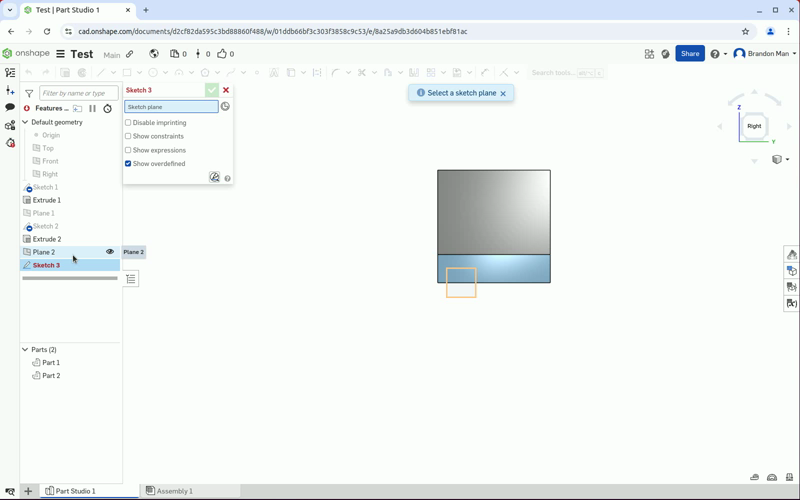
click(73, 254)
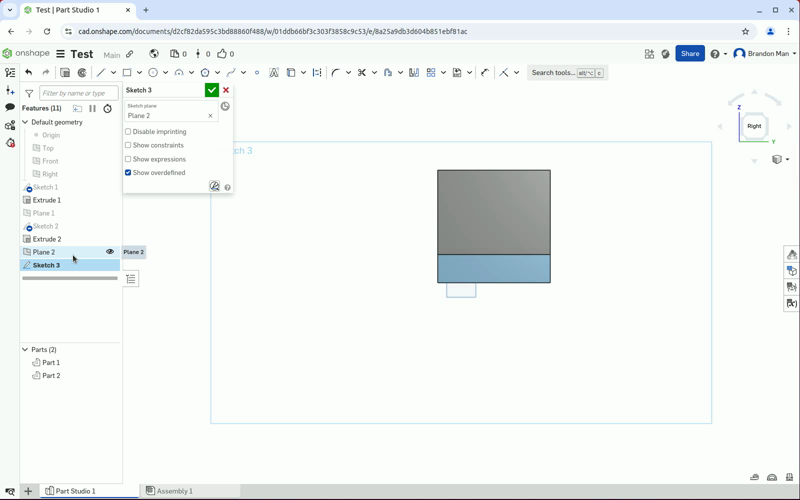
mouse_move(73, 352)
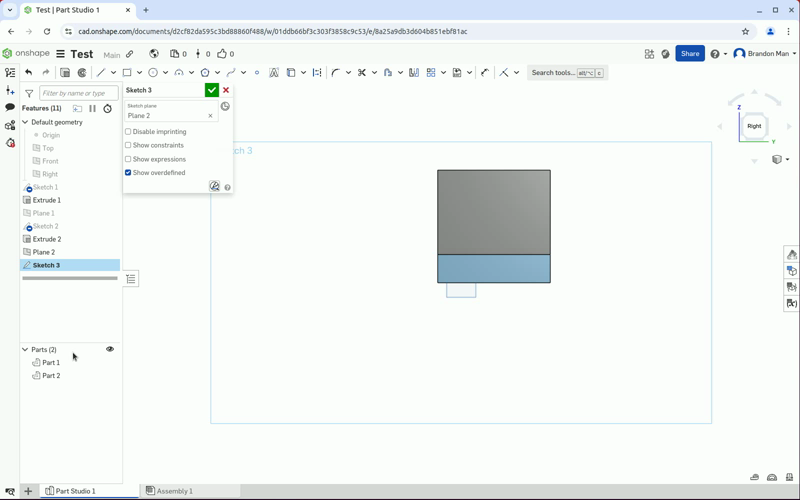
key(y)
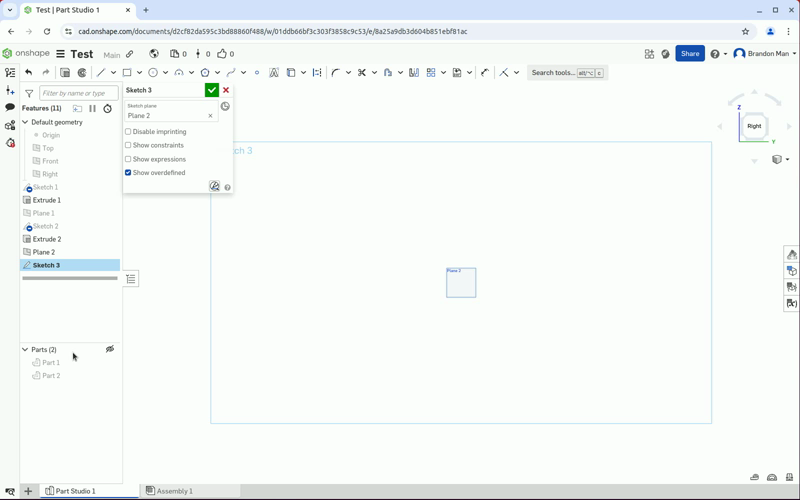
key(c)
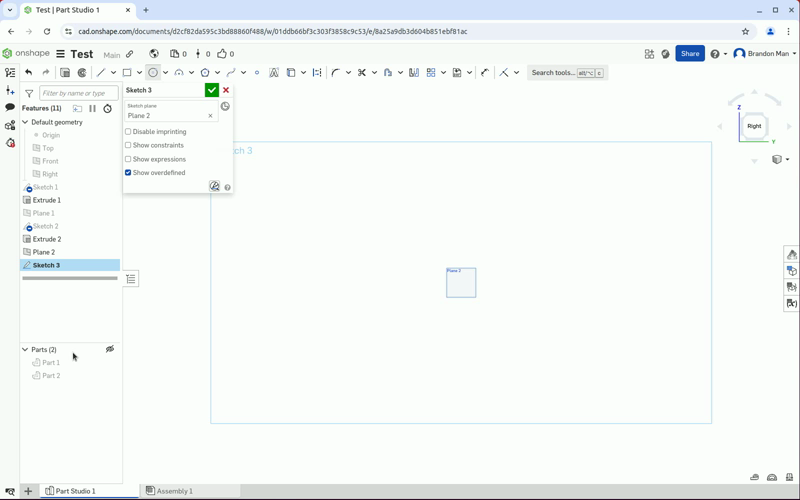
key_down(shift)
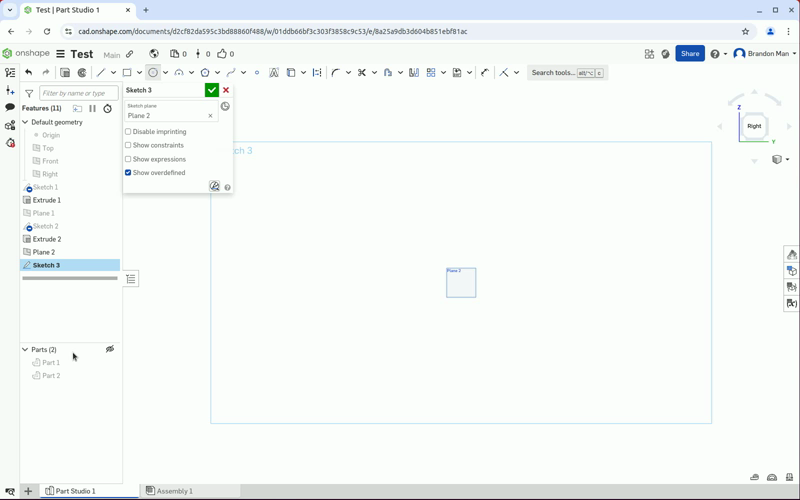
mouse_move(495, 211)
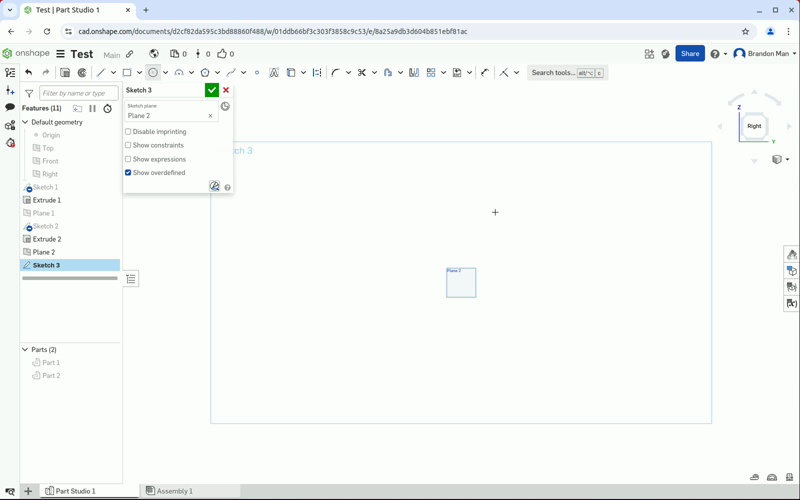
click(495, 211)
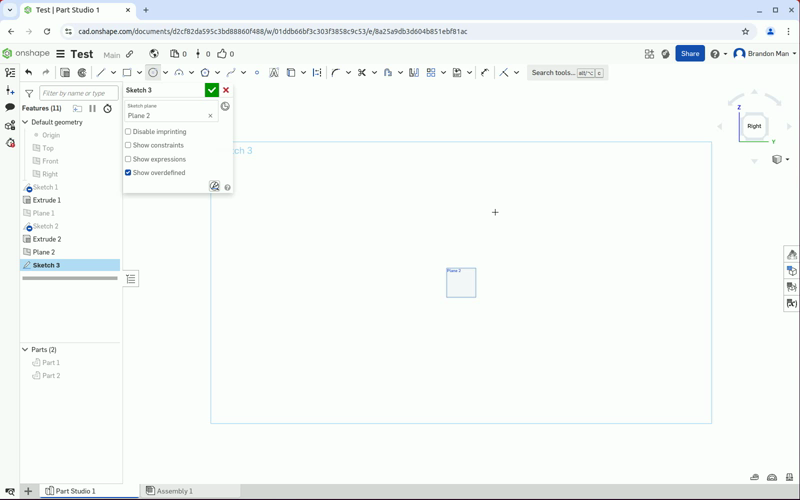
key_up(shift)
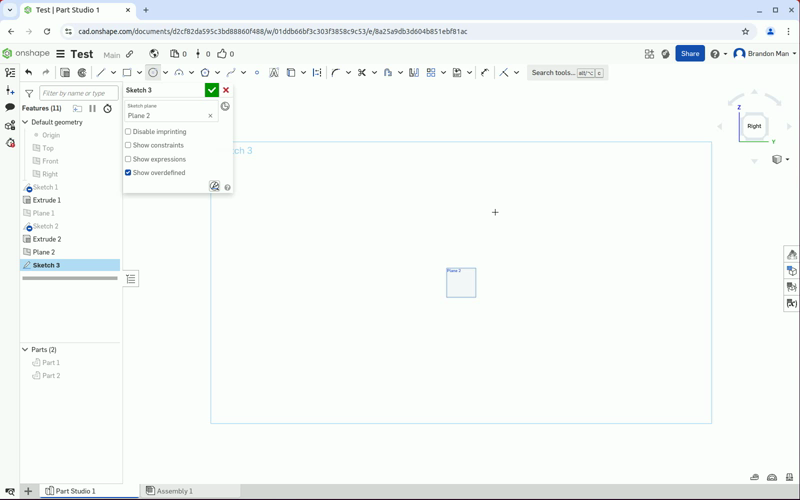
mouse_move(510, 211)
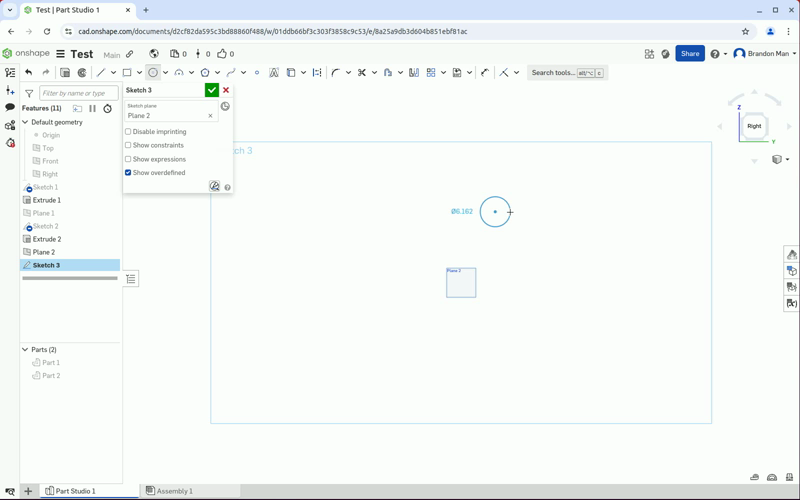
click(510, 211)
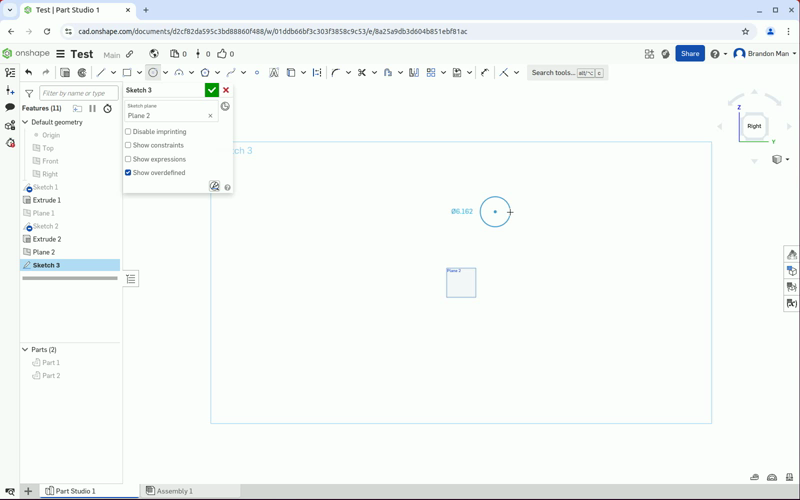
key(esc)
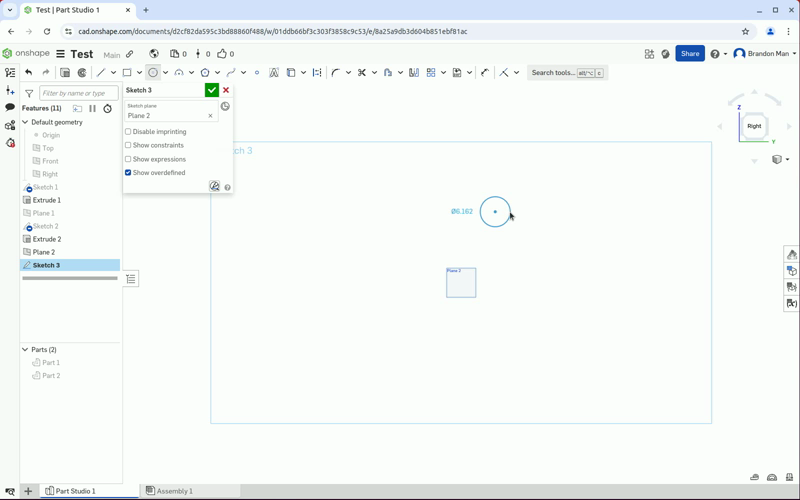
mouse_move(489, 214)
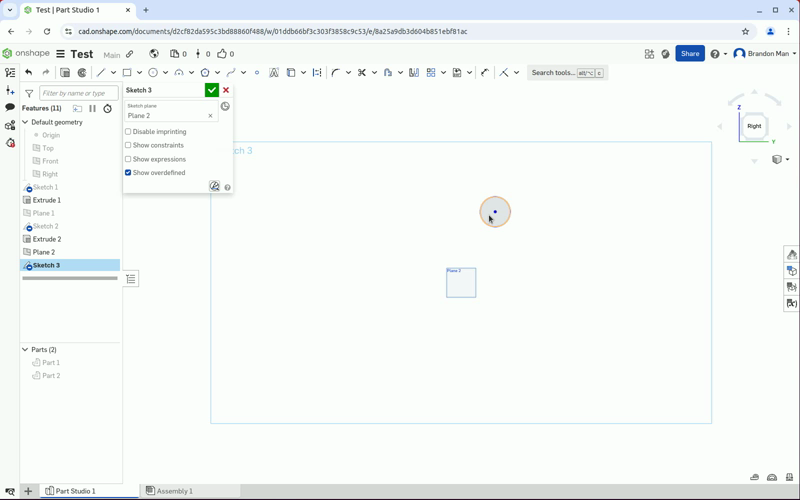
scroll(6)
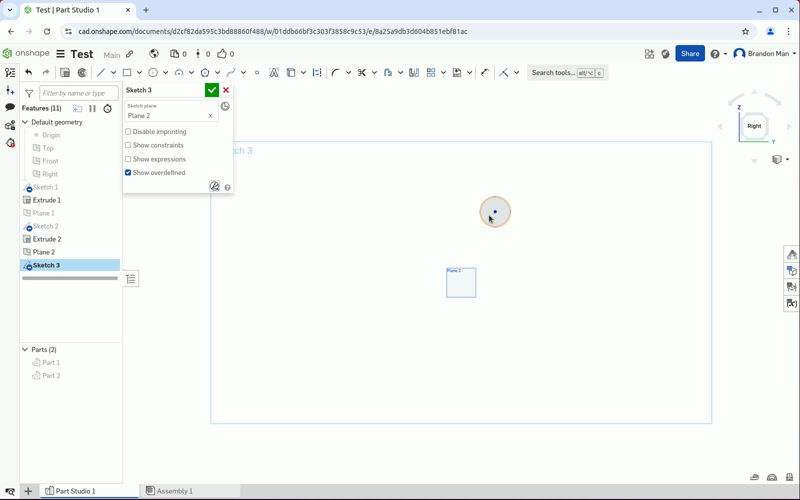
scroll(6)
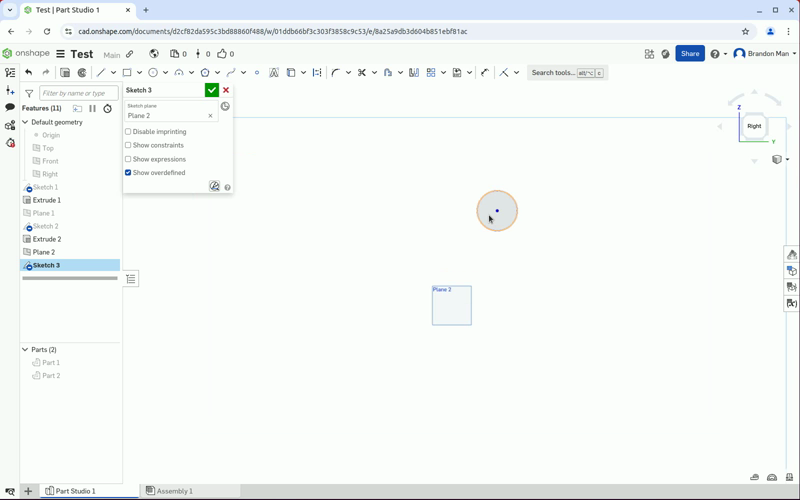
scroll(6)
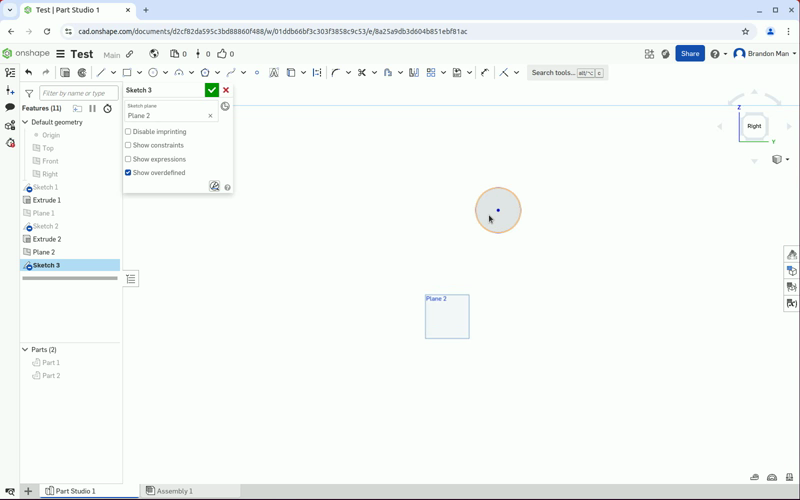
scroll(6)
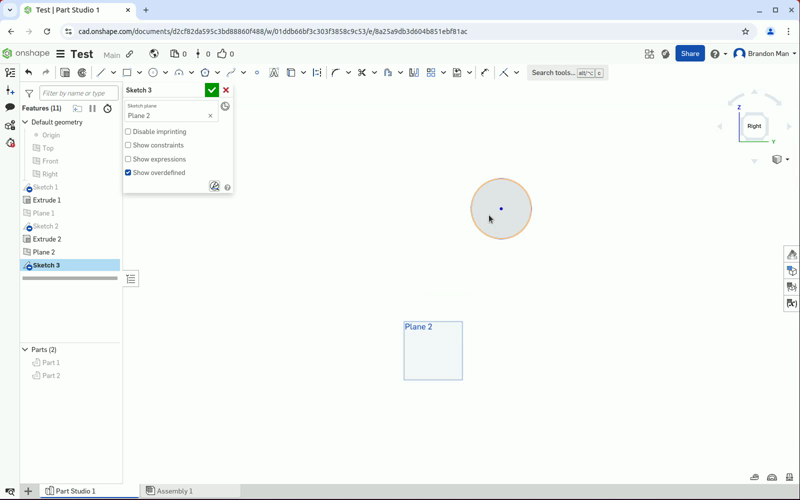
scroll(6)
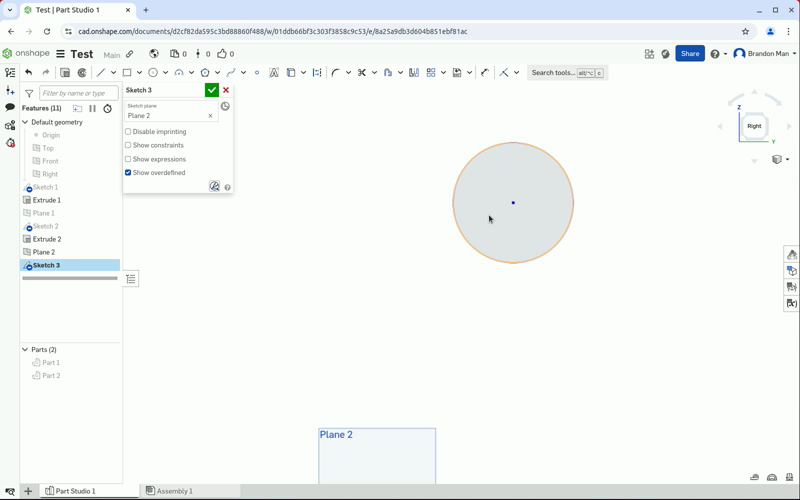
scroll(6)
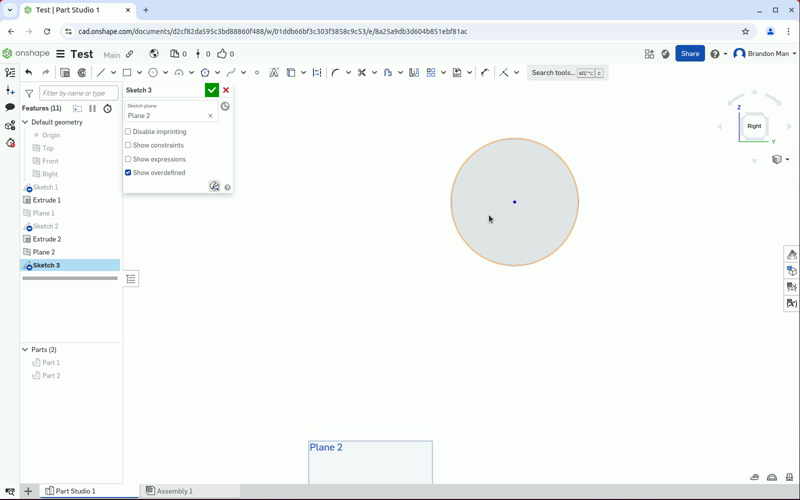
scroll(6)
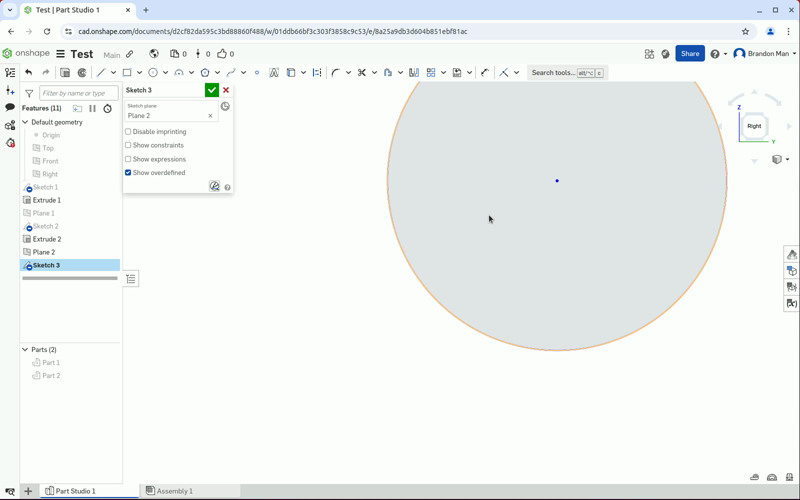
click(489, 214)
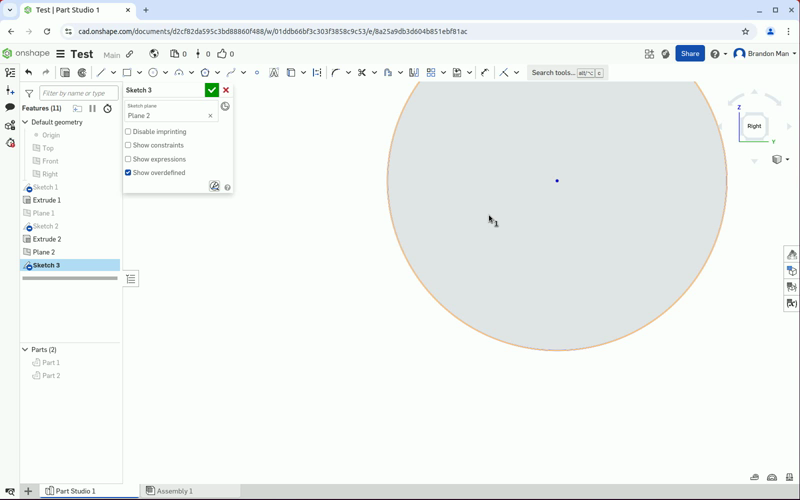
scroll(-6)
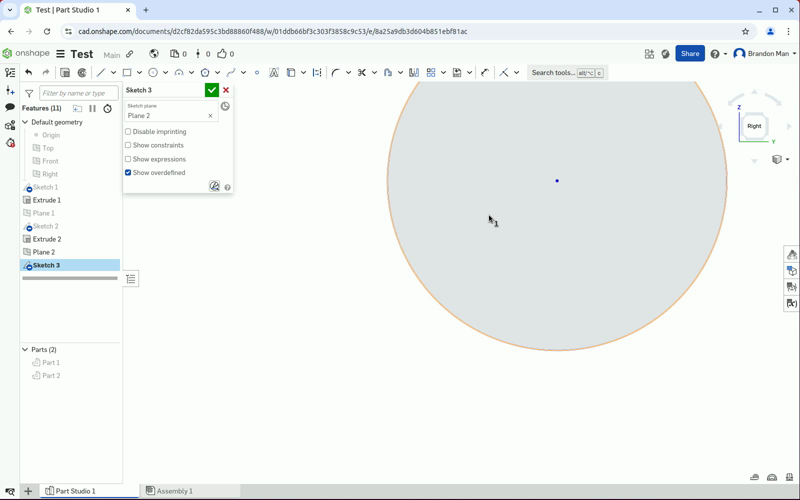
scroll(-6)
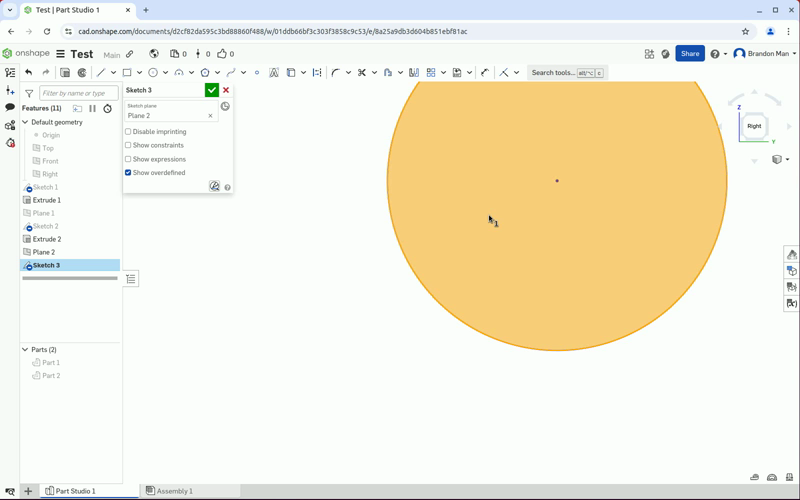
scroll(-6)
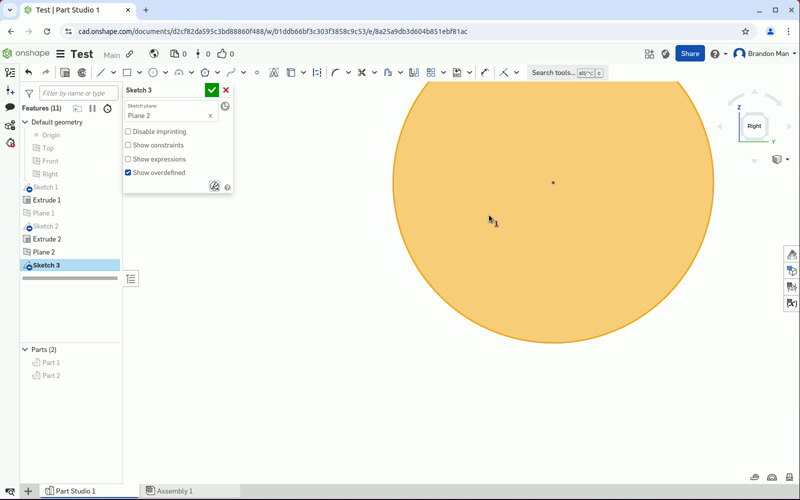
scroll(-6)
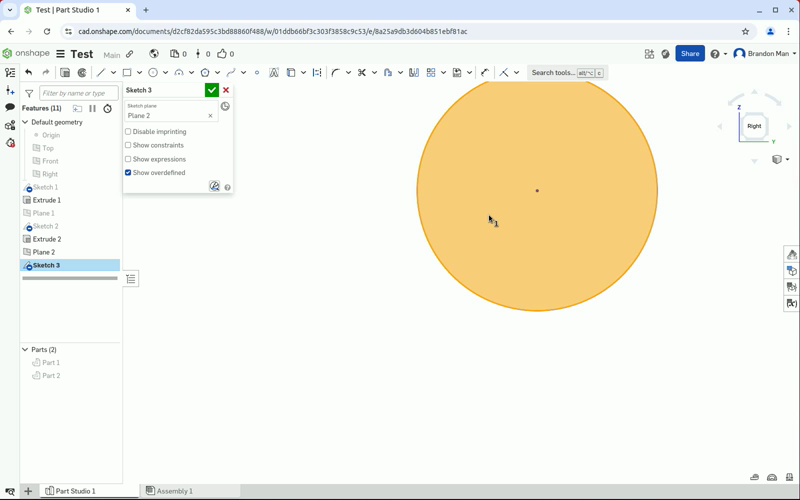
scroll(-6)
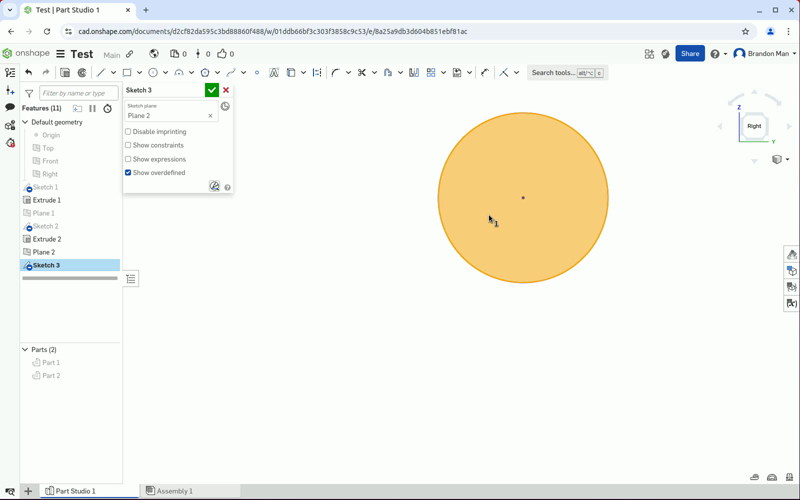
scroll(-6)
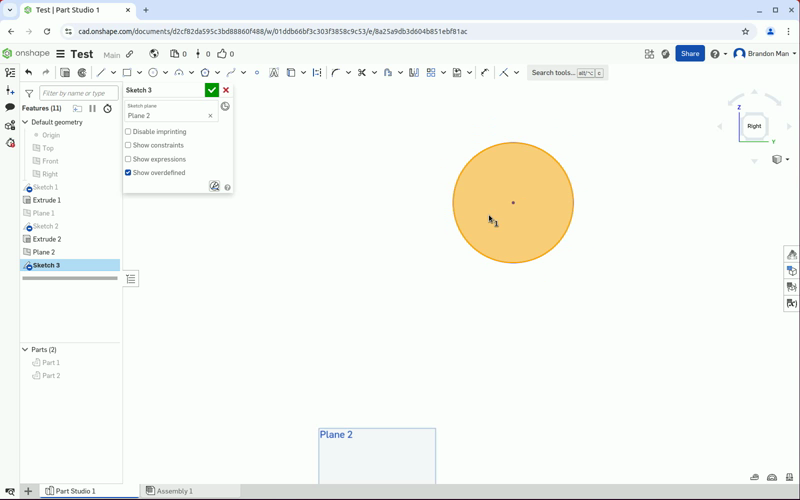
scroll(-6)
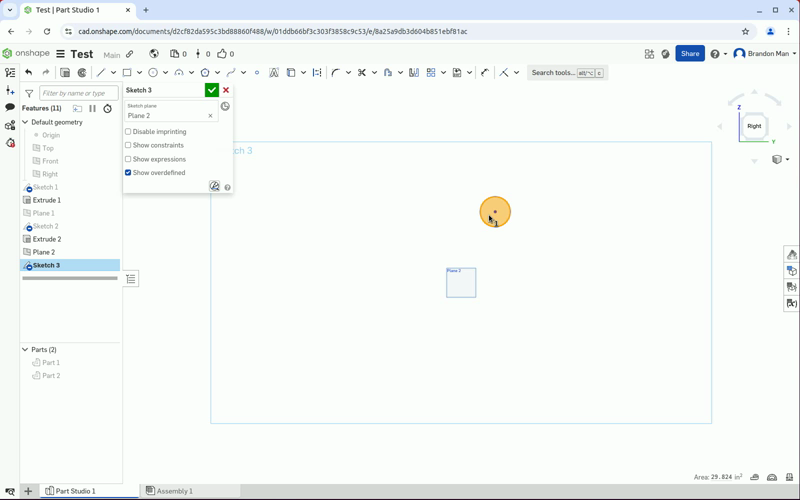
mouse_move(73, 352)
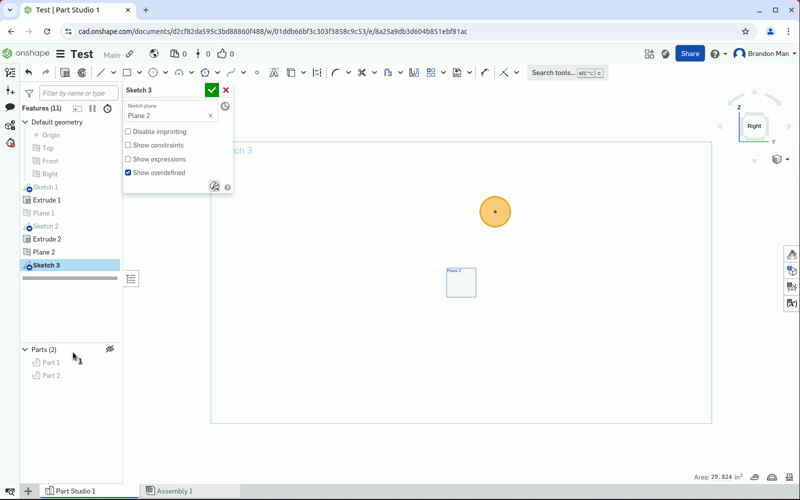
key(shift+y)
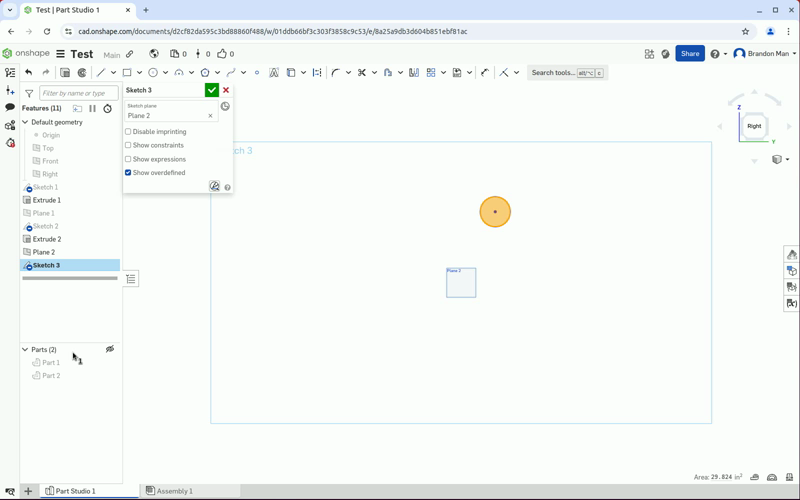
key(shift+e)
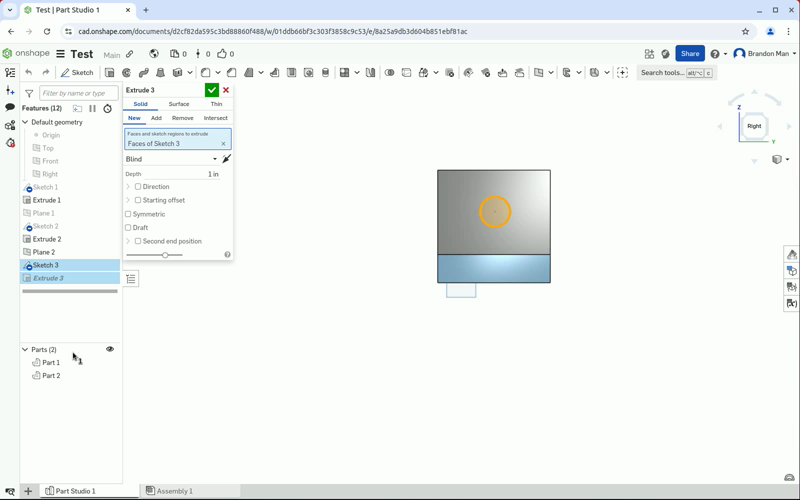
mouse_move(143, 106)
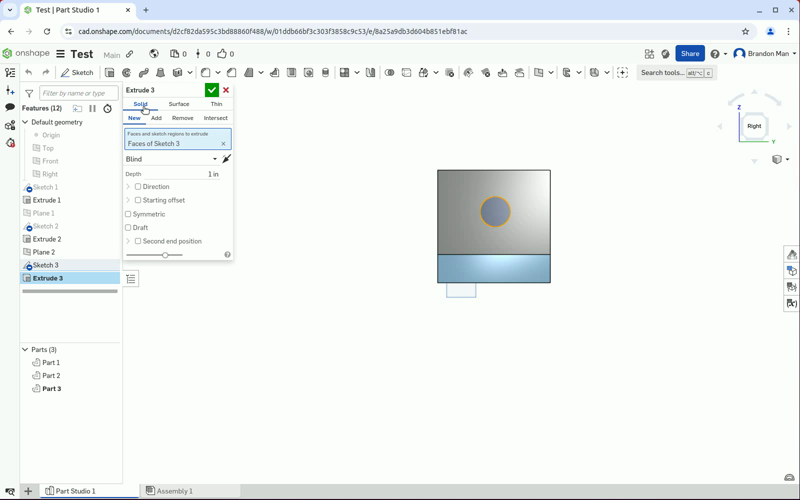
click(143, 106)
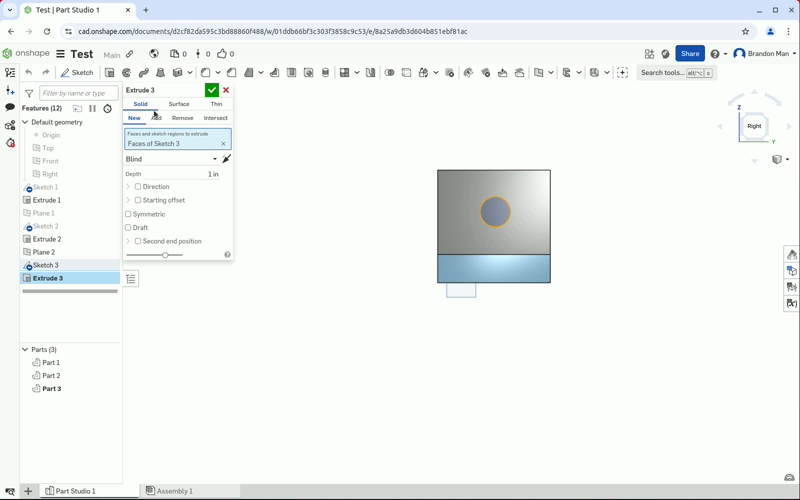
mouse_move(186, 120)
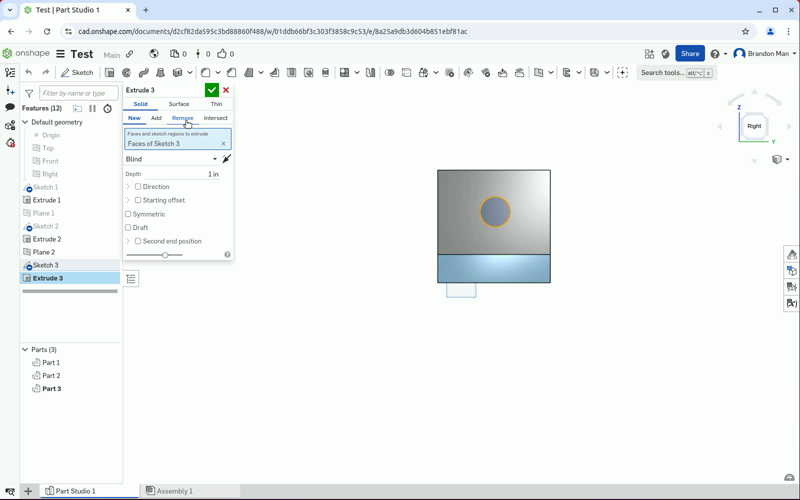
click(186, 120)
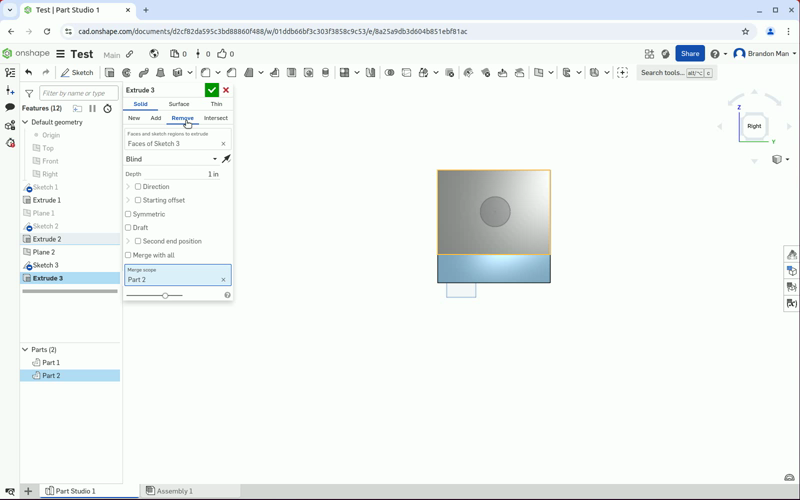
key(tab, 4)
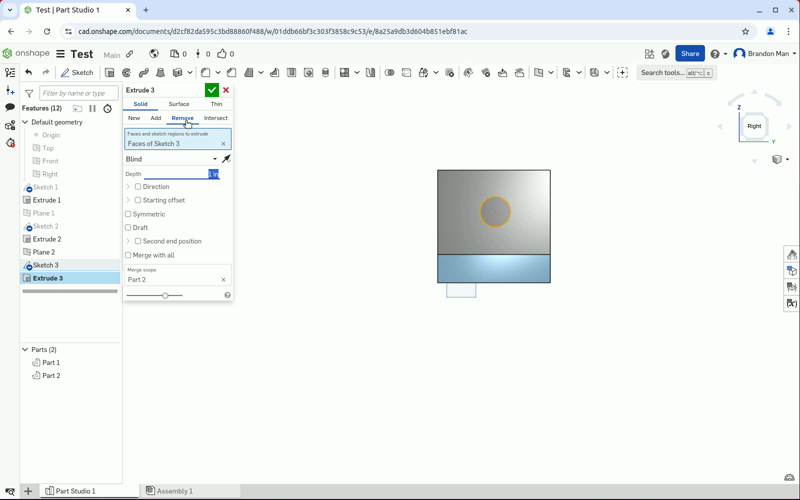
text(11.554)
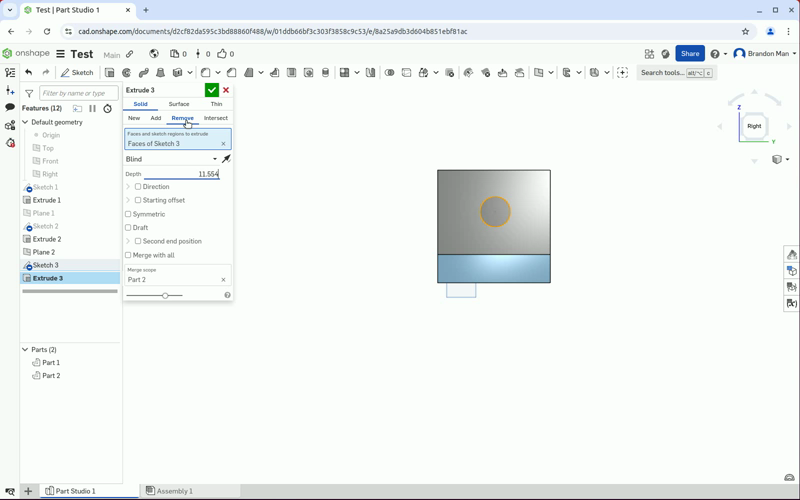
key(tab, 6)
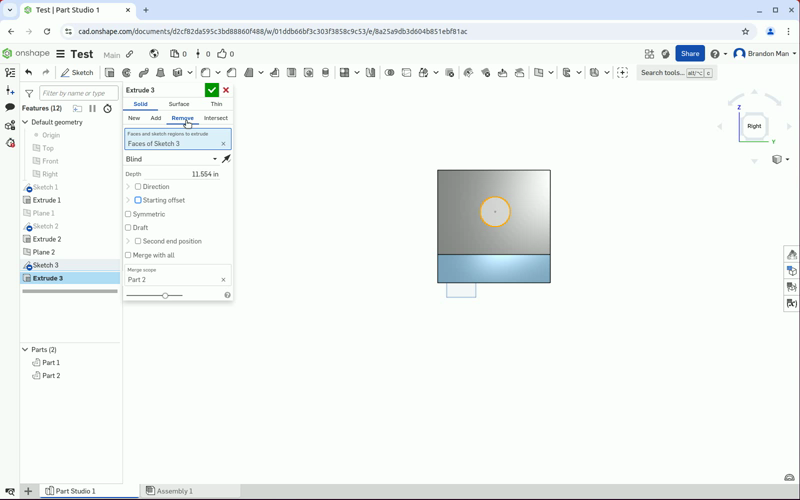
key(space)
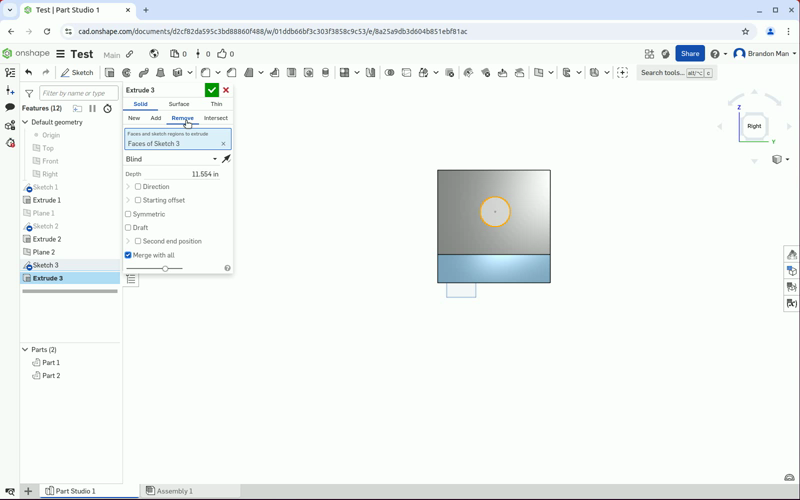
key(enter)
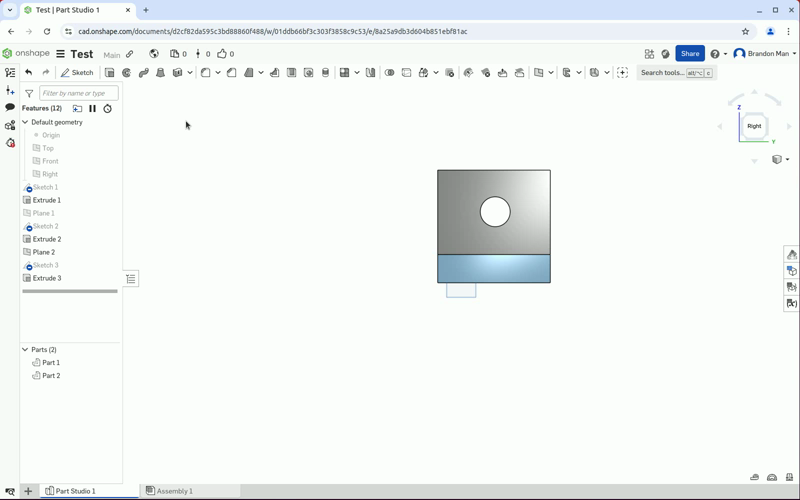
key(shift+h)
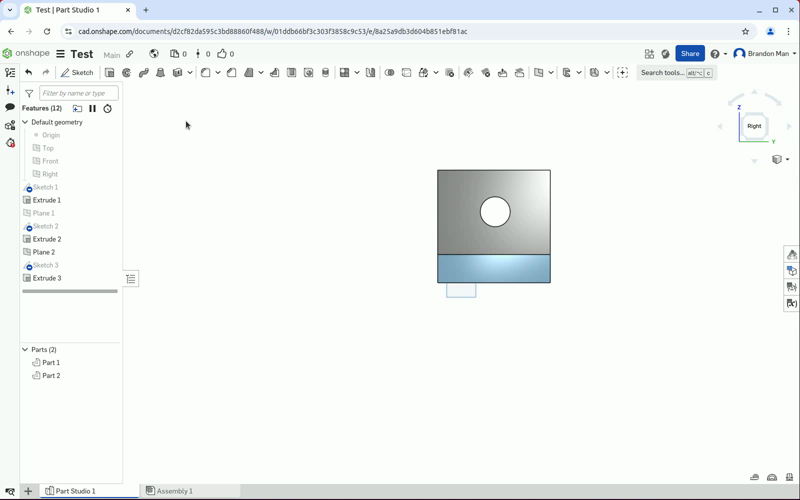
key(shift+h)
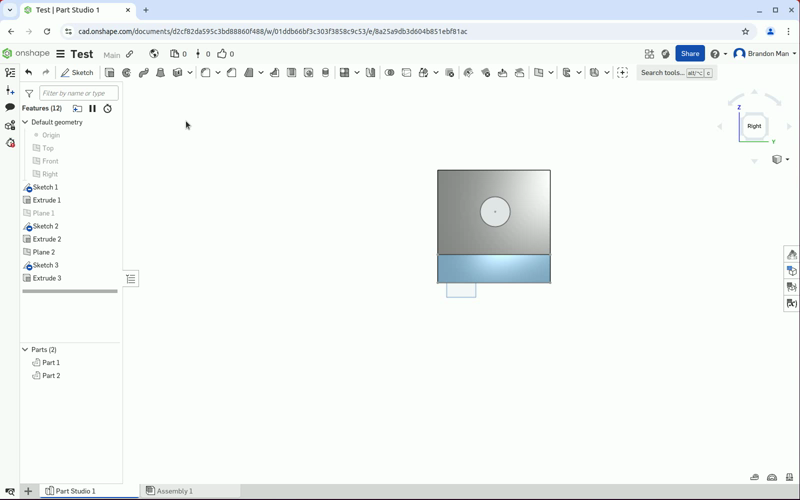
key(shift+7)
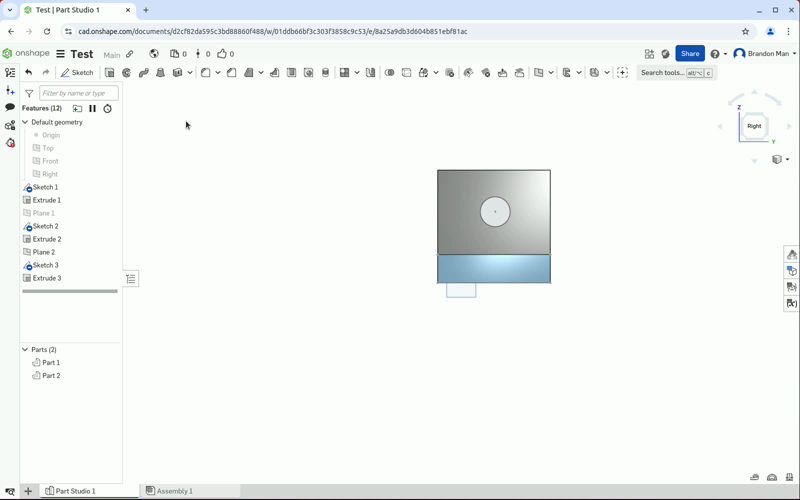
key(right, 2)
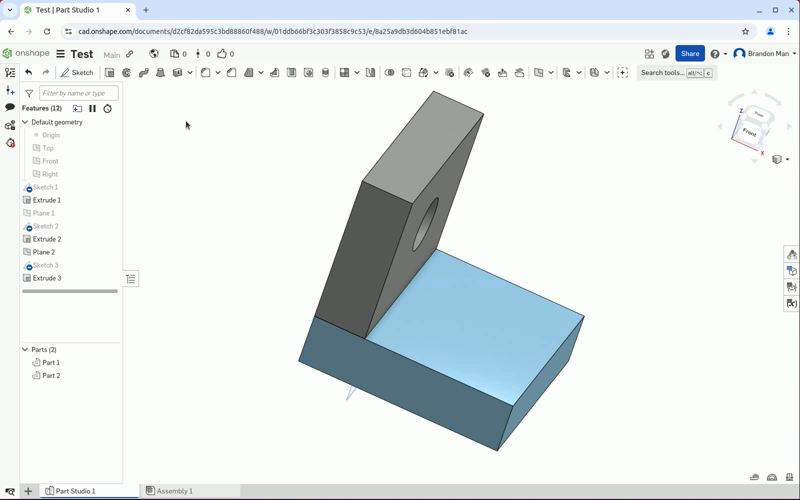
key(down, 2)
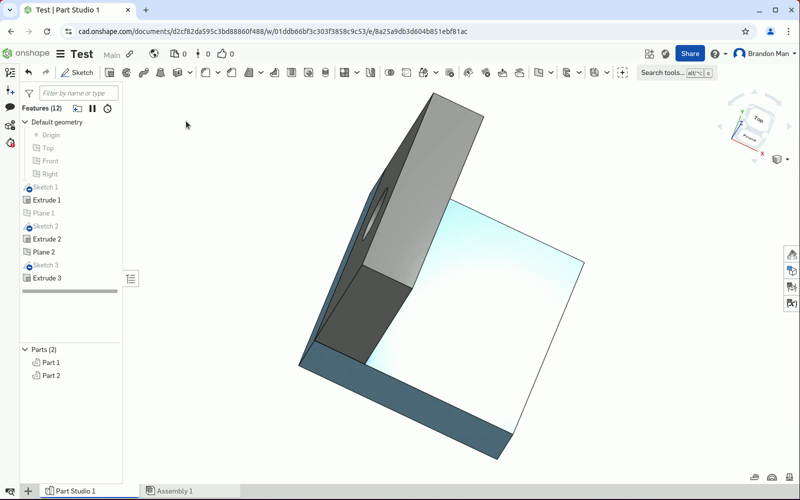
key(up, 2)
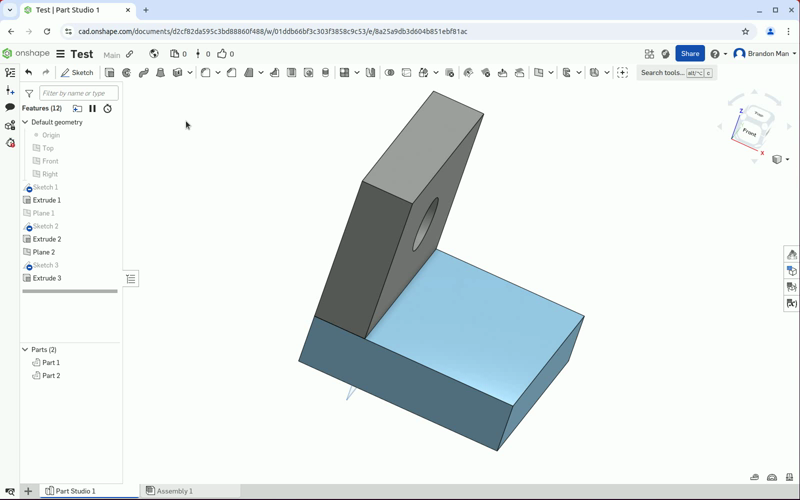
key(left, 2)
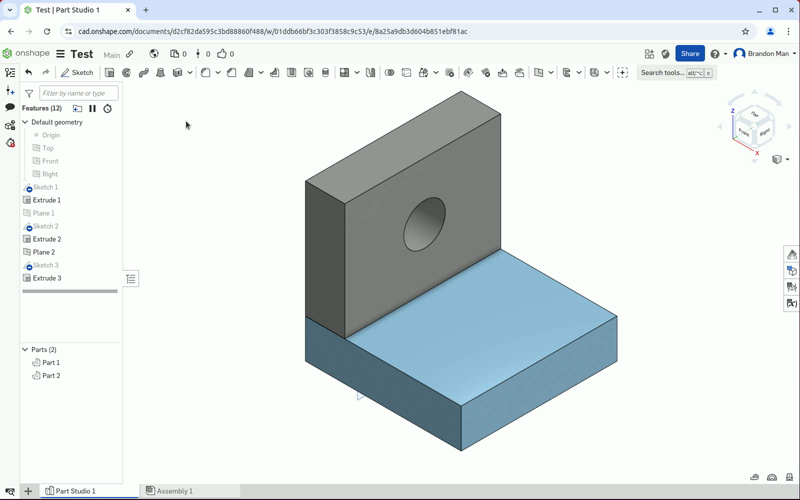
mouse_move(73, 189)
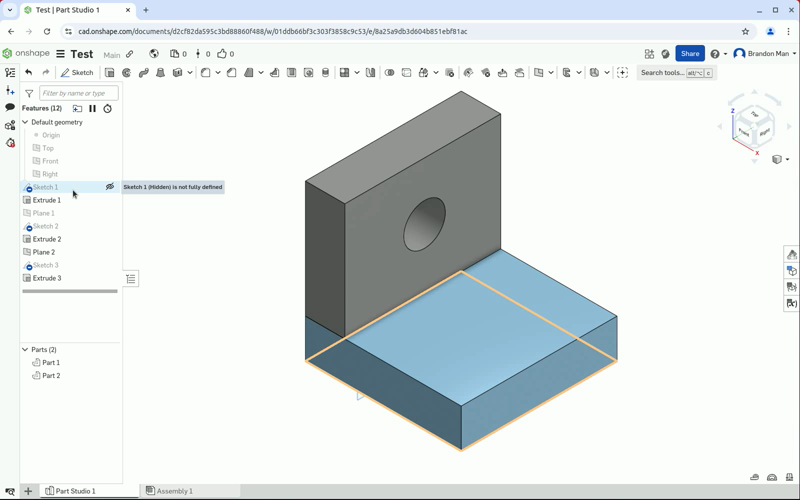
click(73, 189)